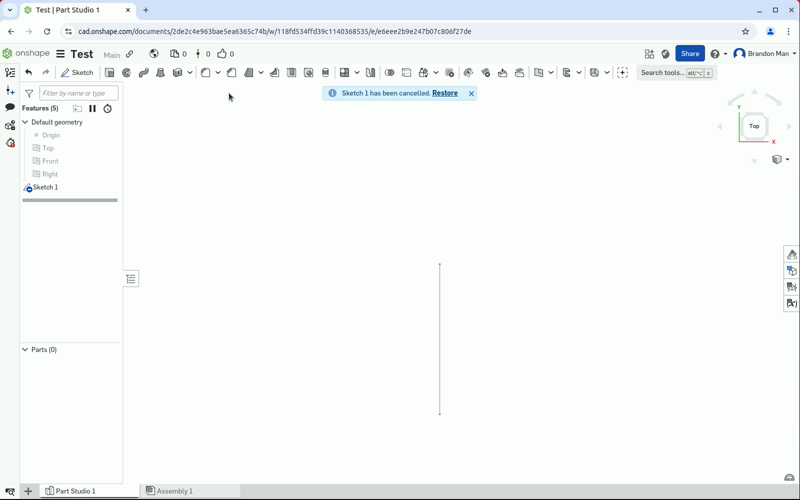
key(shift+h)
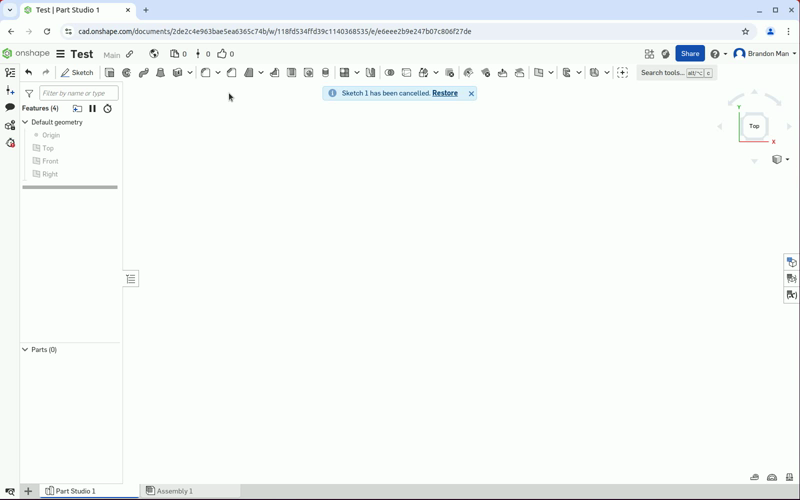
mouse_move(73, 352)
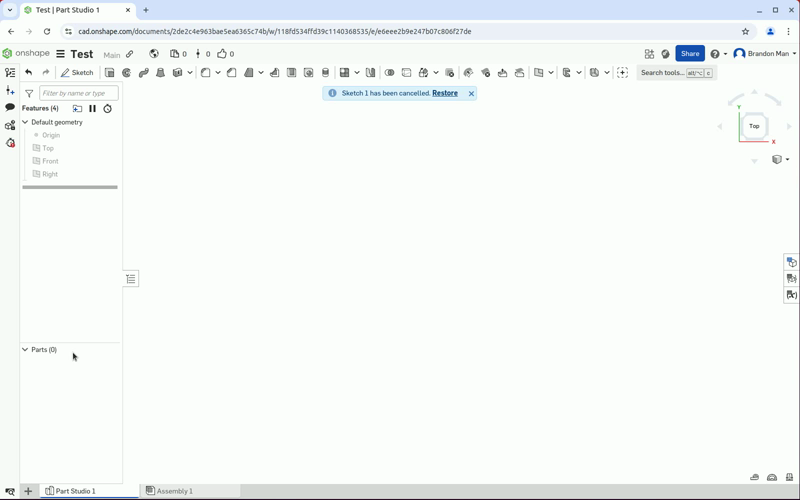
key(y)
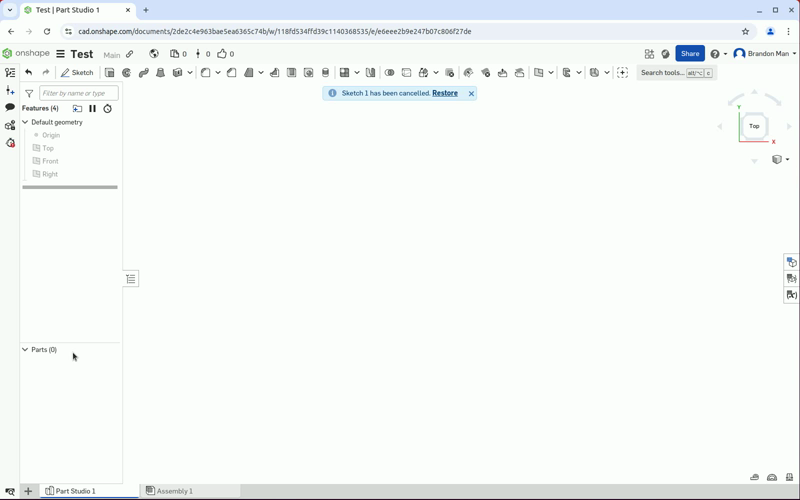
key(shift+p)
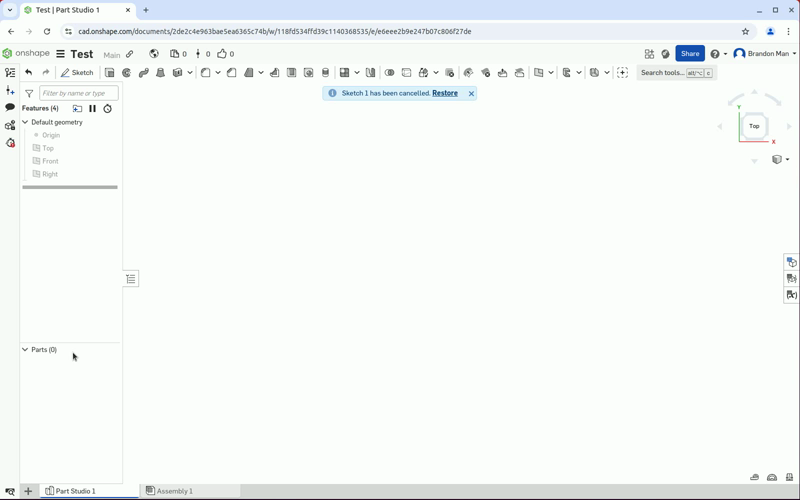
key(space)
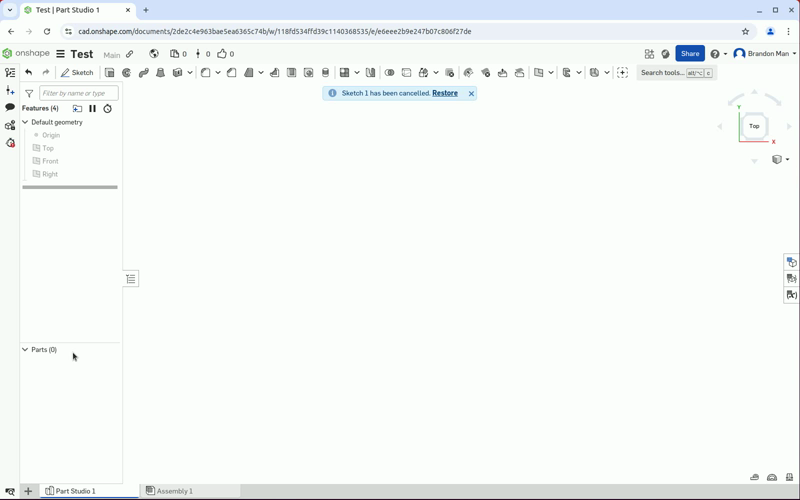
key_down(shift)
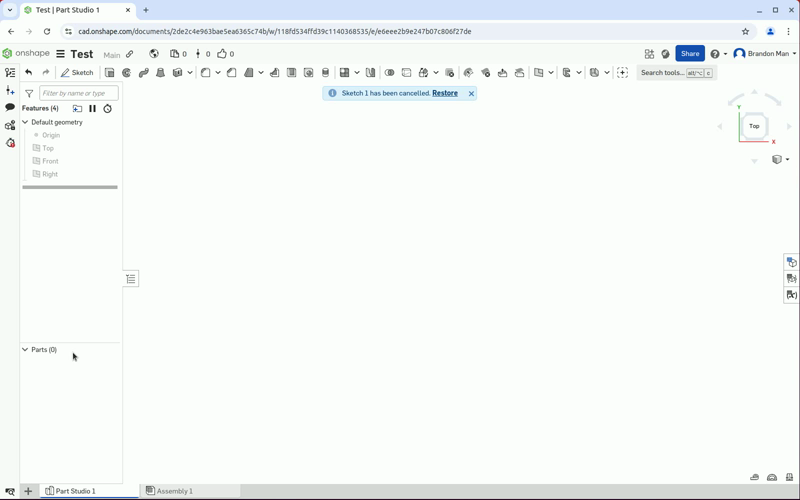
key(up)
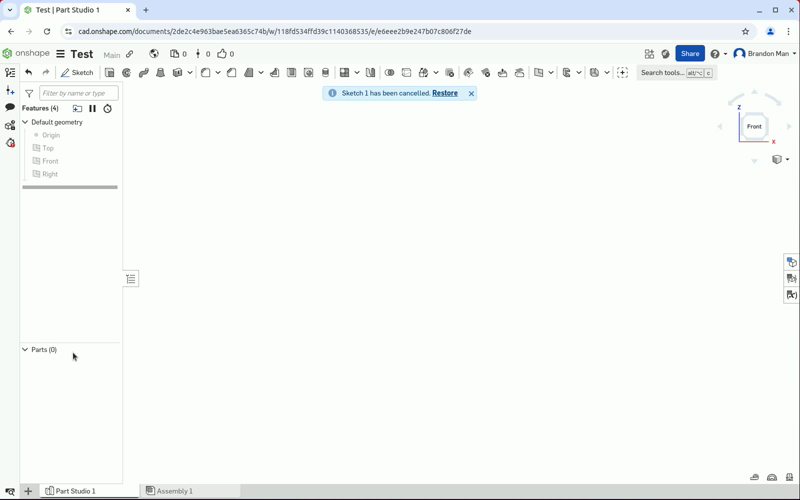
key_up(shift)
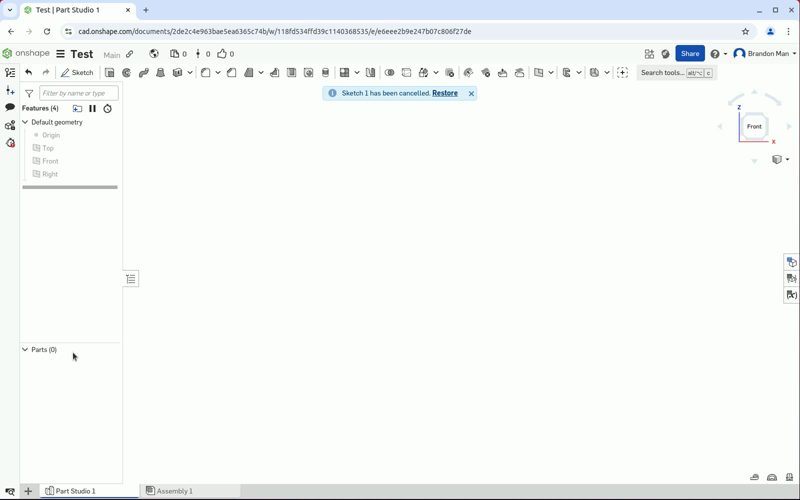
key(space)
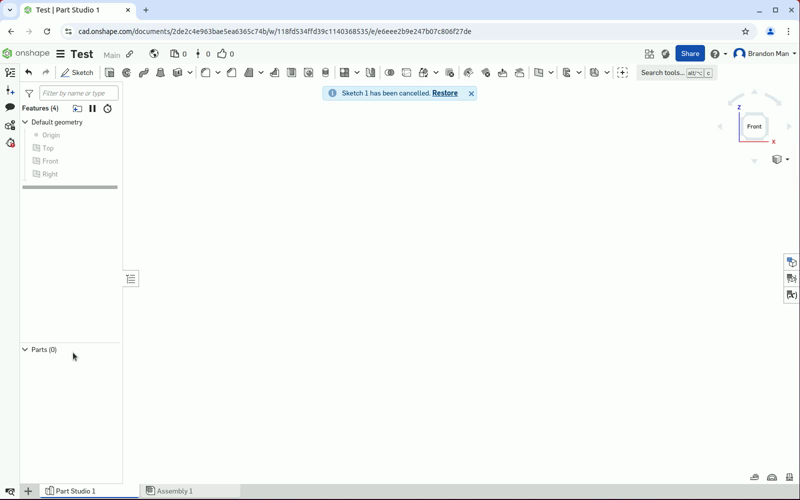
key_down(shift)
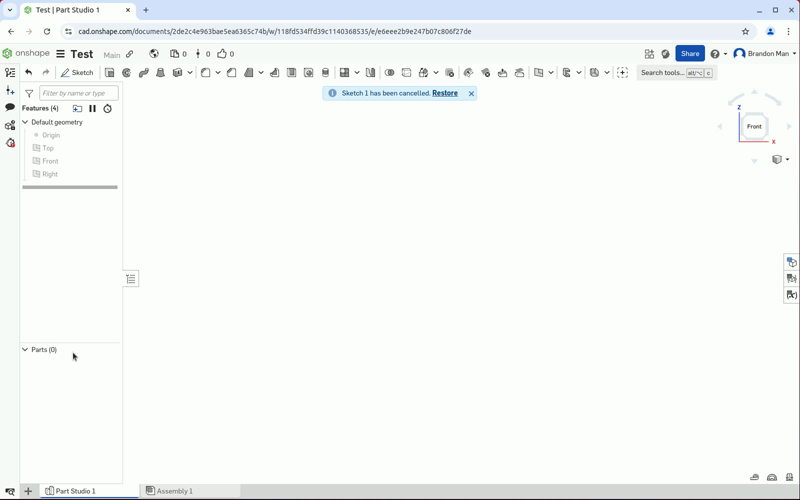
key(left)
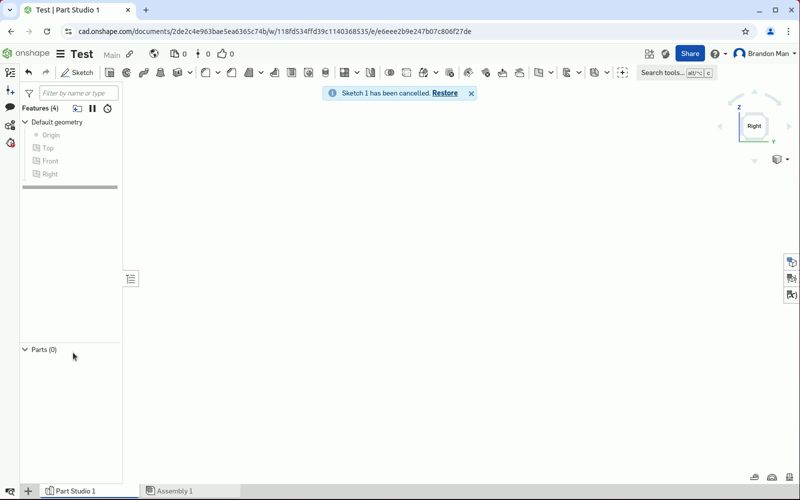
key_up(shift)
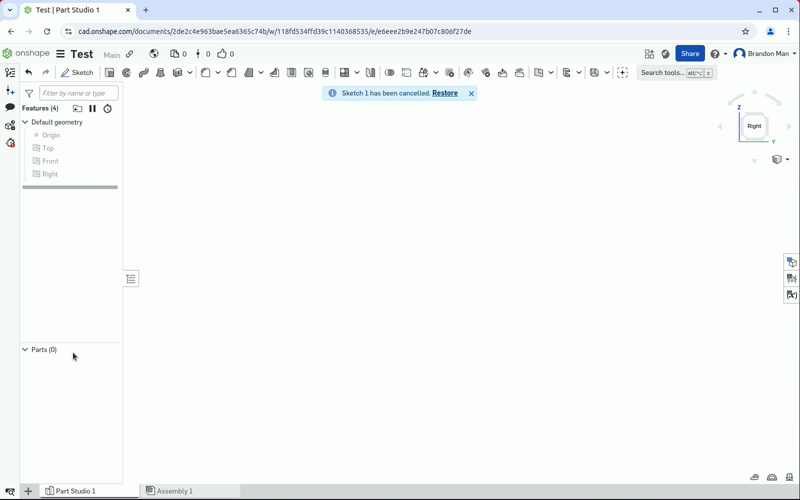
mouse_move(73, 352)
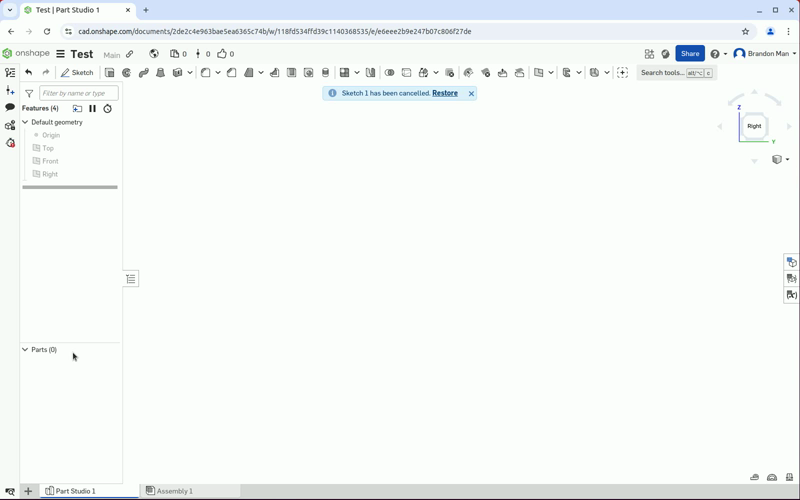
key(shift+y)
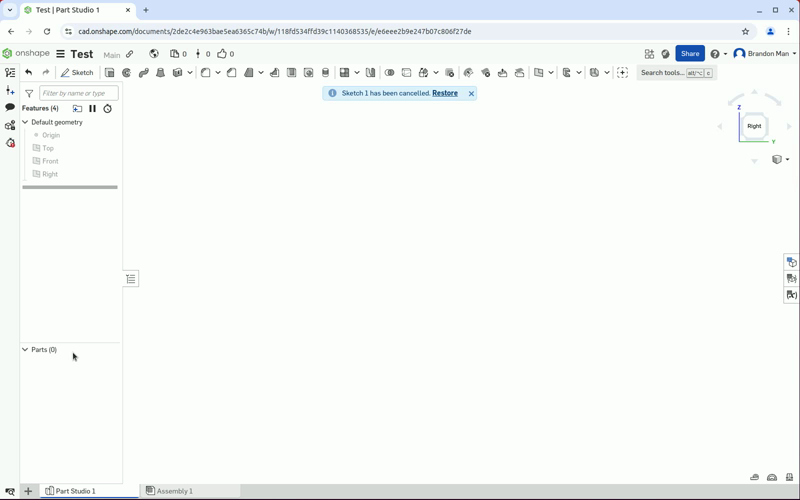
key(shift+s)
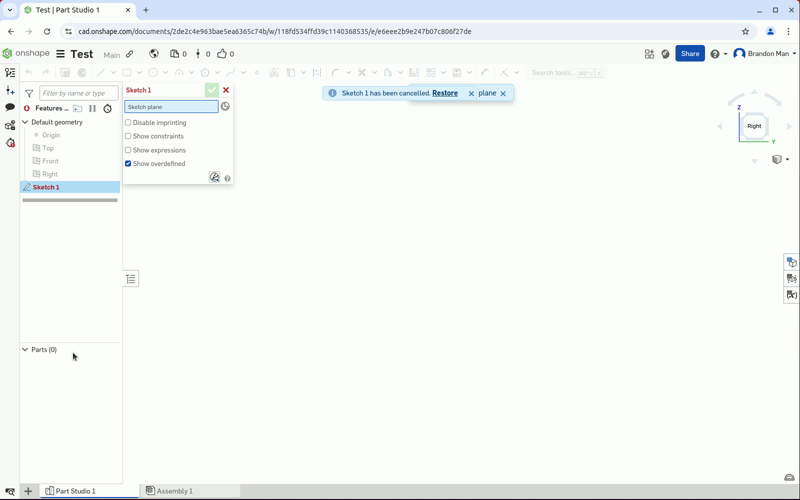
mouse_move(73, 176)
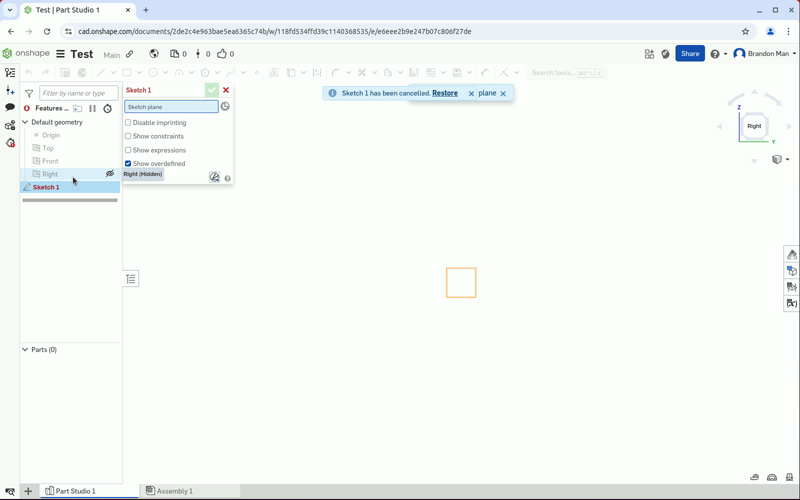
click(73, 176)
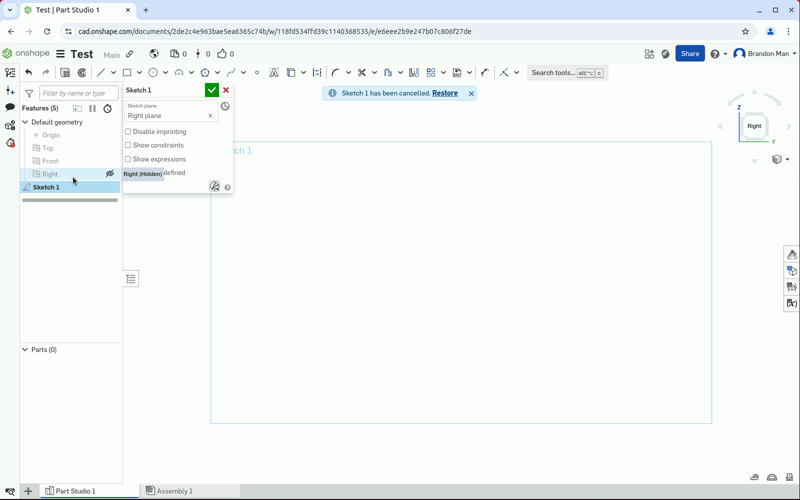
mouse_move(73, 352)
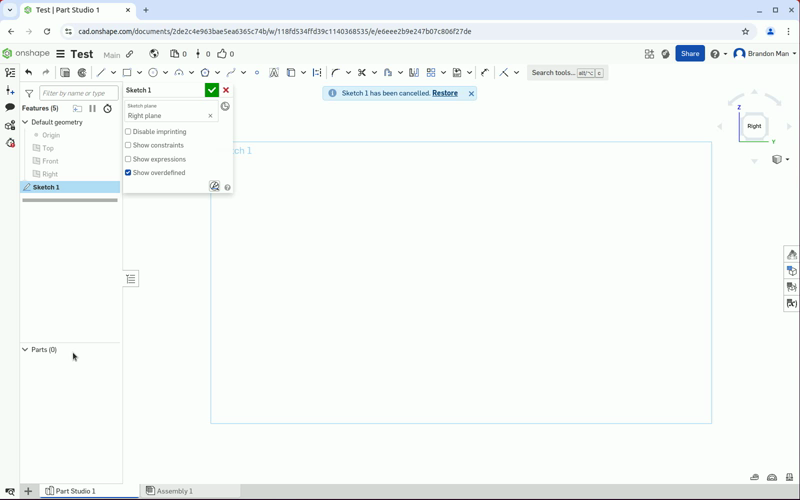
key(y)
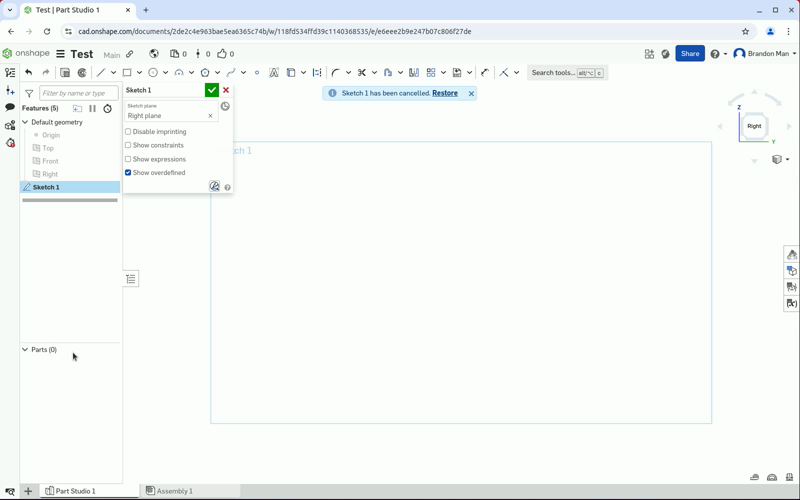
key(l)
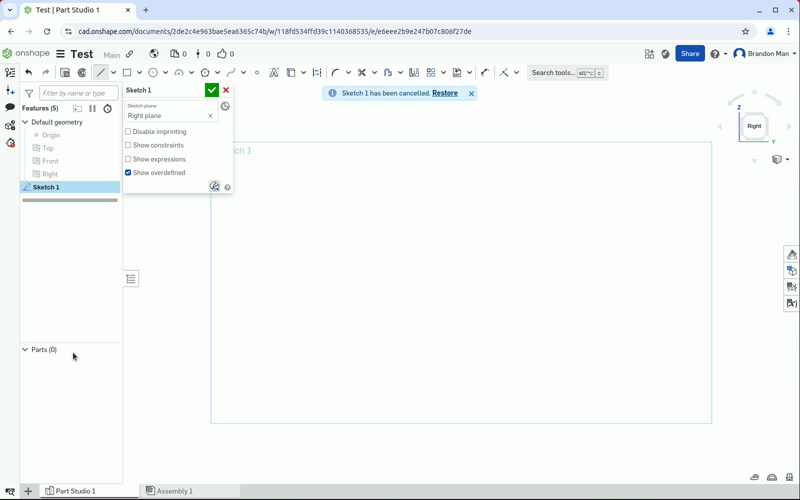
key_down(shift)
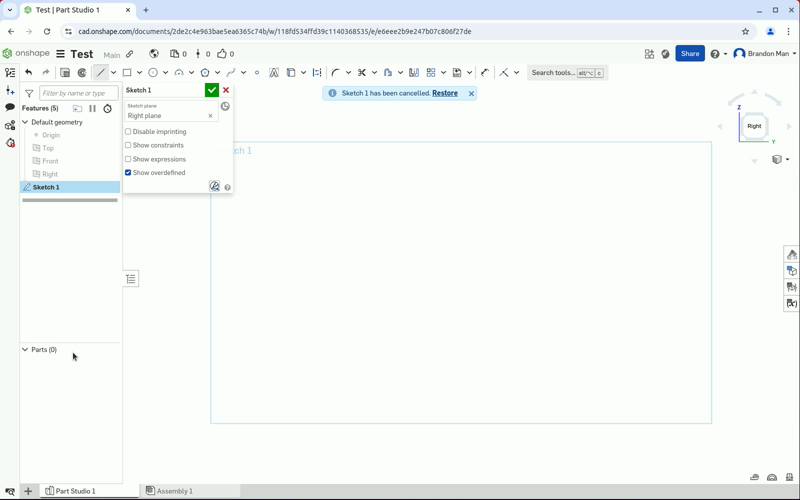
mouse_move(384, 282)
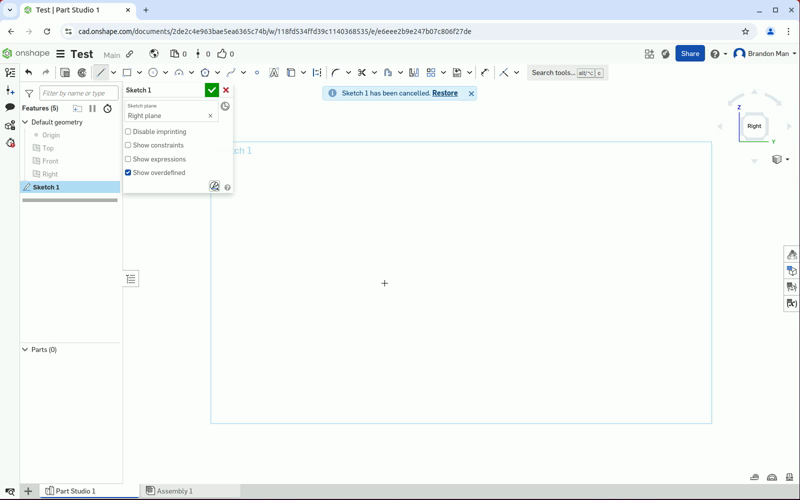
click(384, 282)
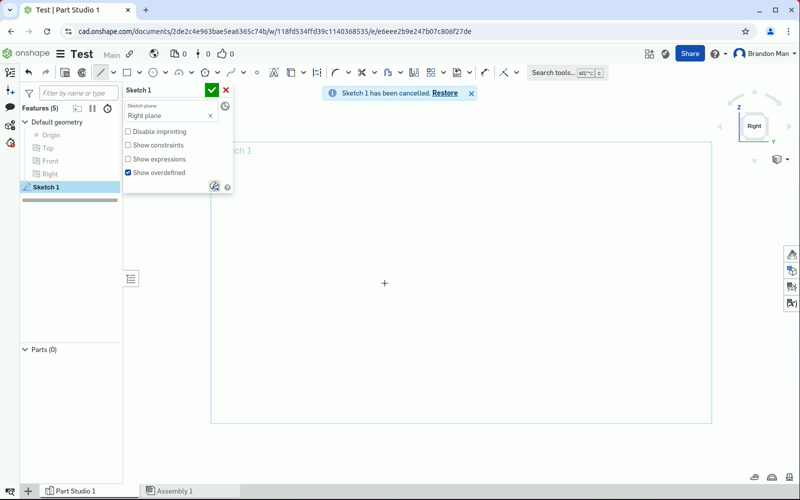
key_up(shift)
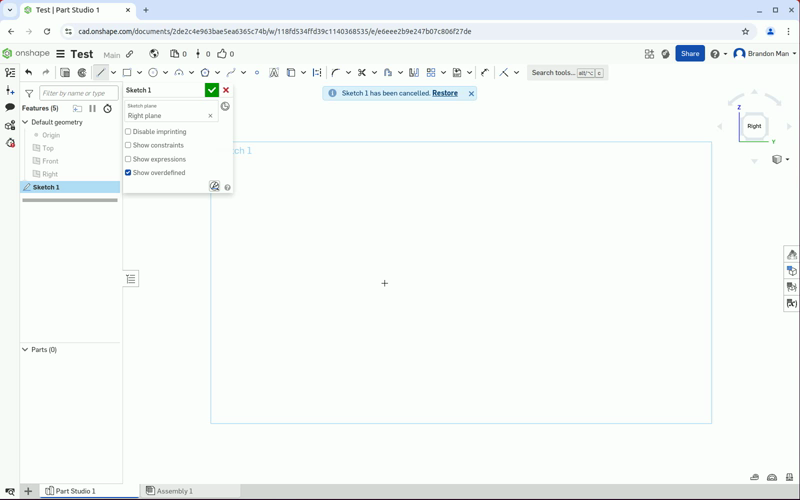
key_down(shift)
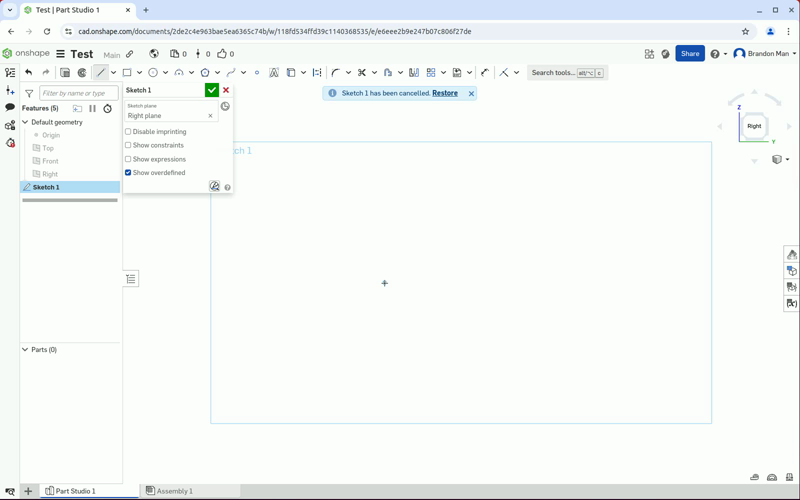
mouse_move(537, 282)
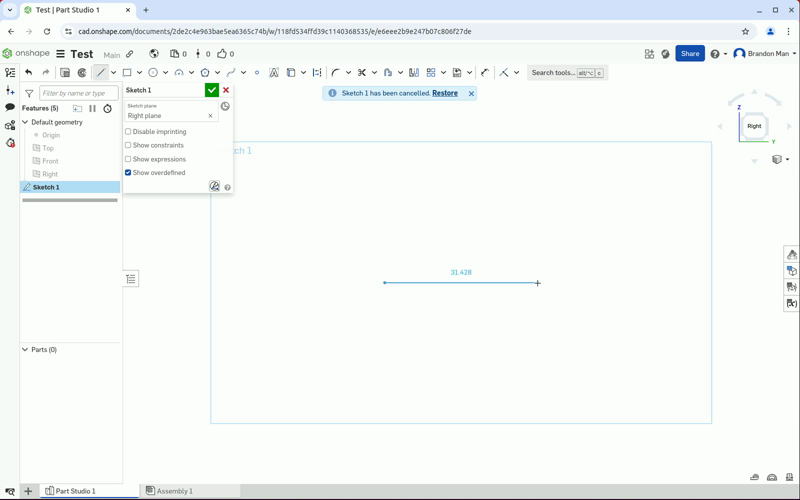
click(537, 282)
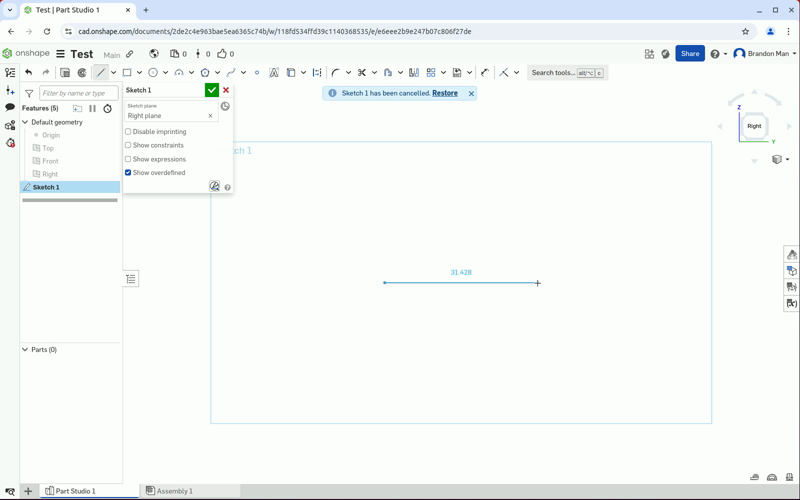
key_up(shift)
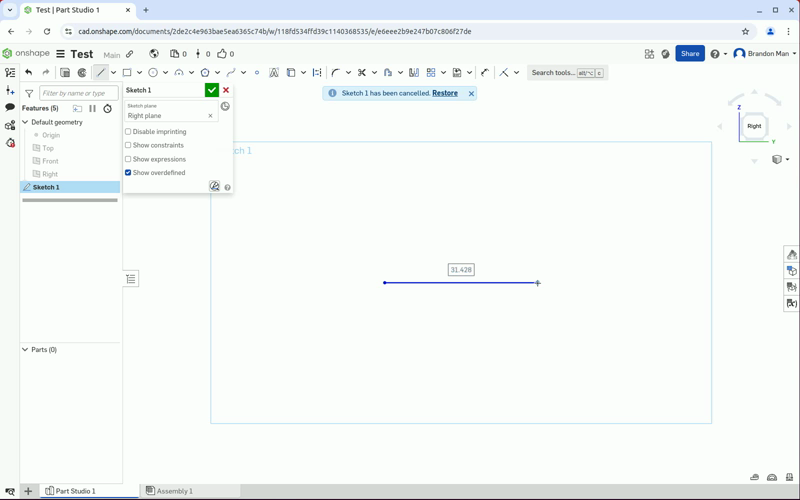
key_down(shift)
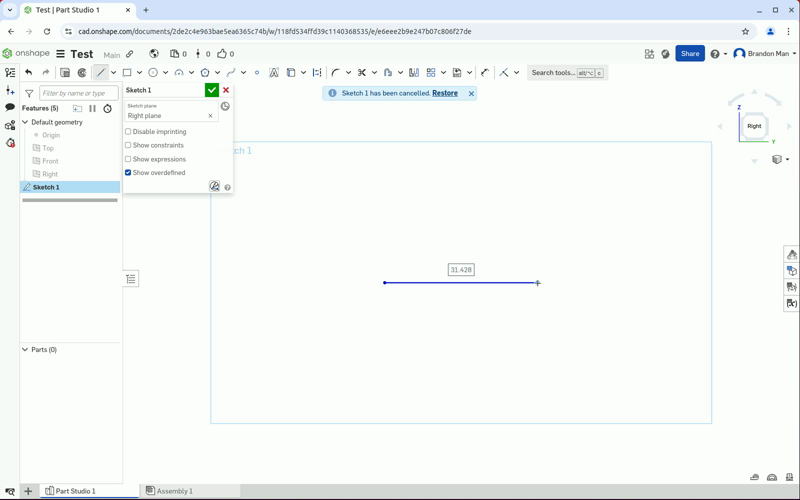
mouse_move(567, 282)
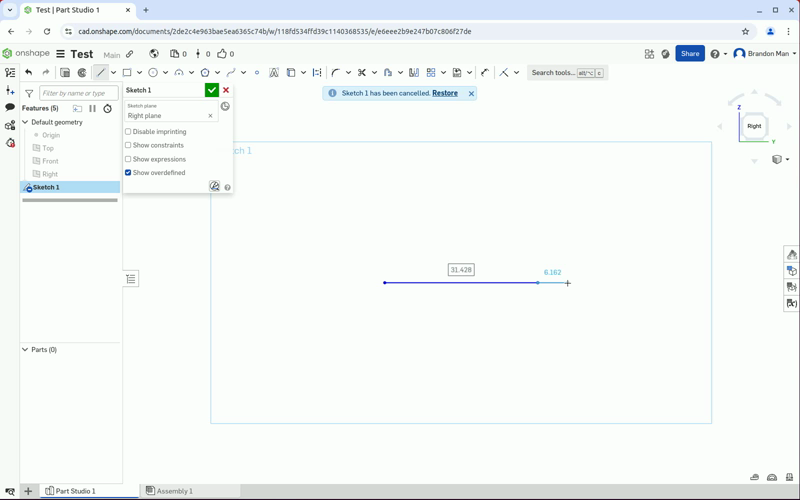
mouse_move(537, 271)
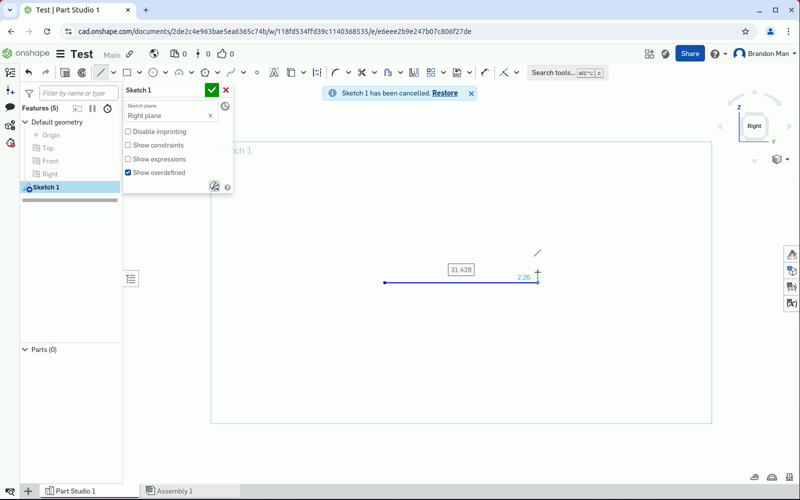
click(537, 271)
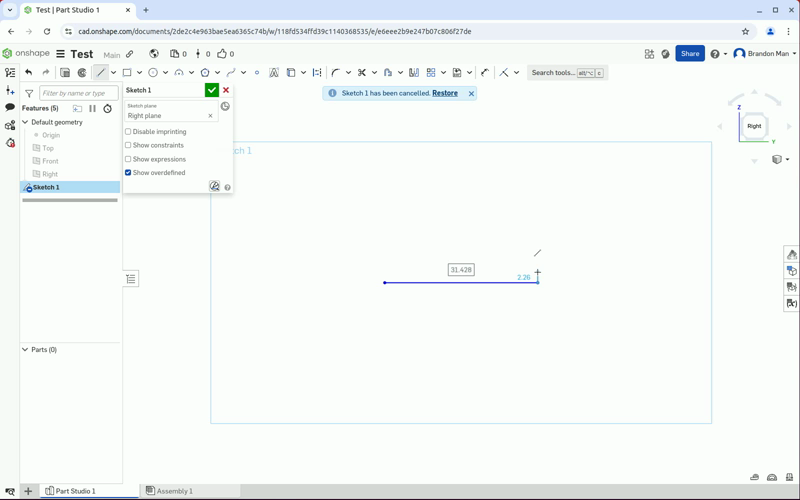
key_up(shift)
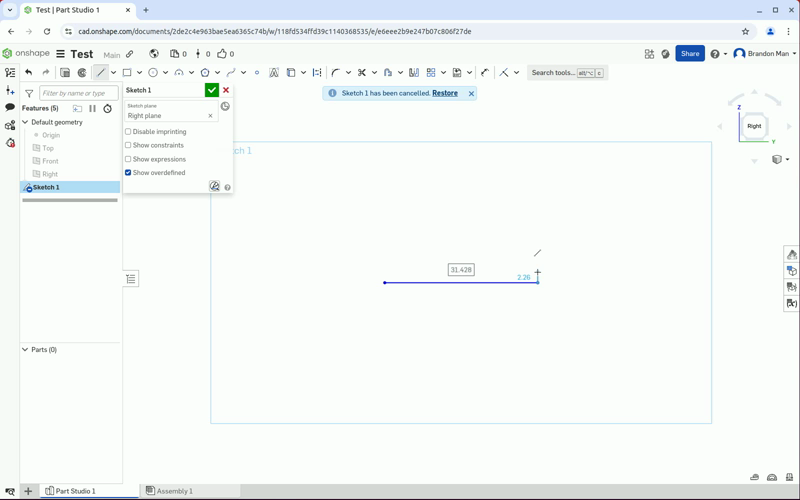
key_down(shift)
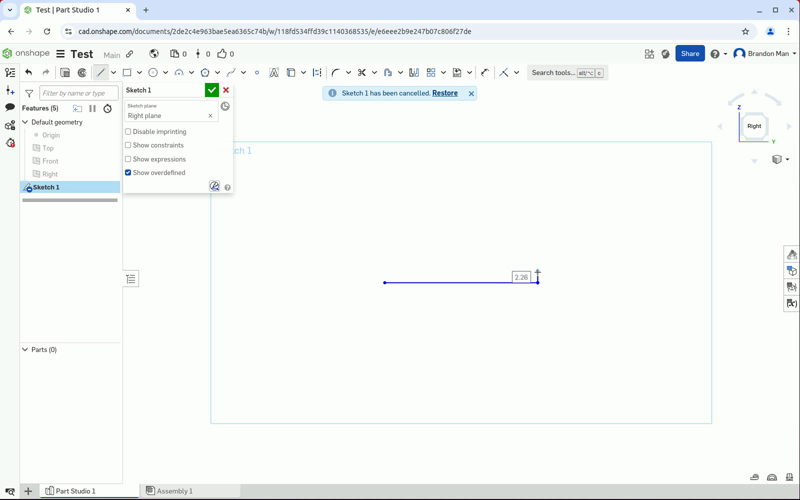
mouse_move(567, 271)
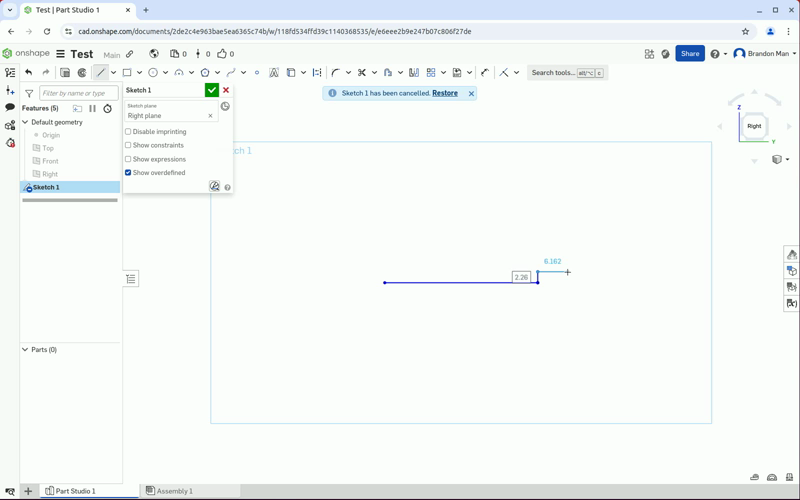
mouse_move(507, 271)
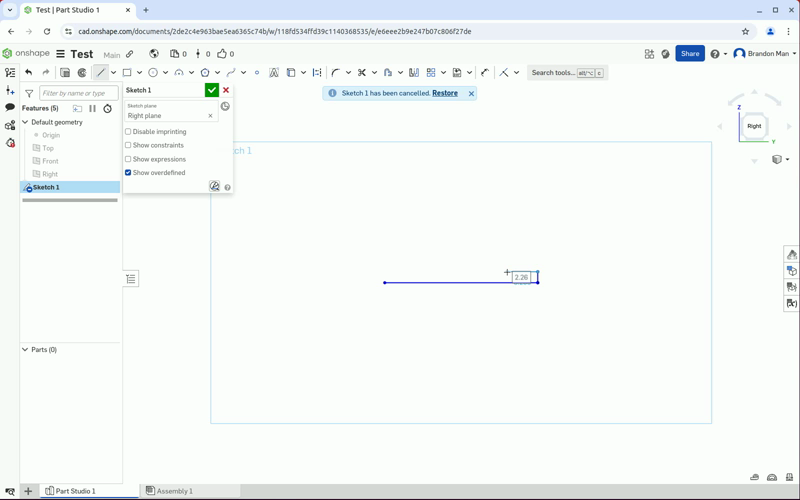
click(507, 271)
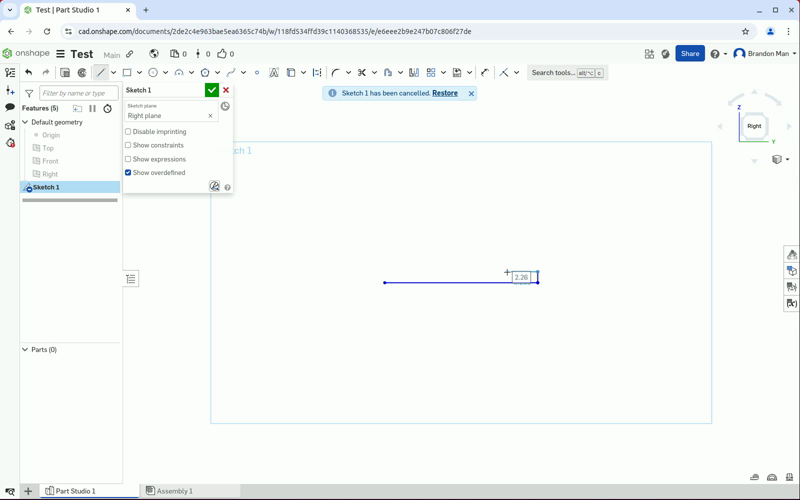
key_up(shift)
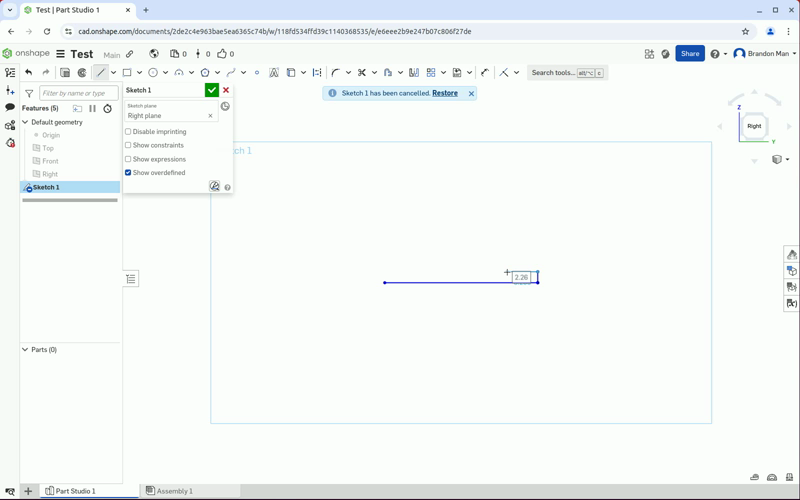
key_down(shift)
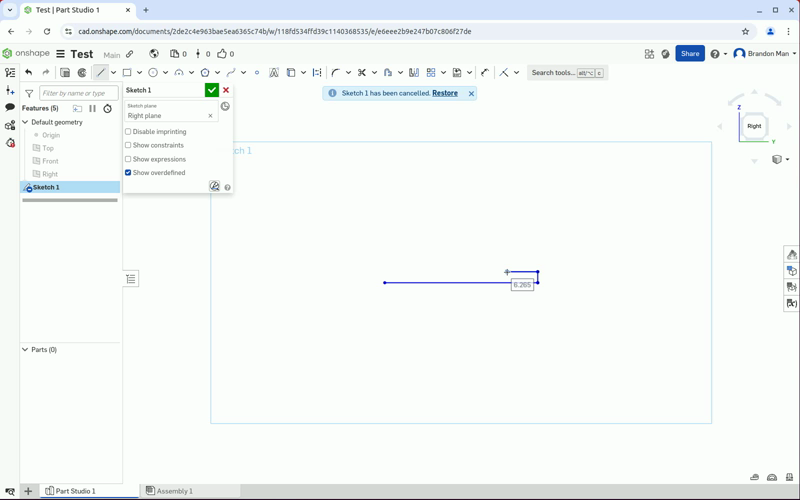
mouse_move(507, 181)
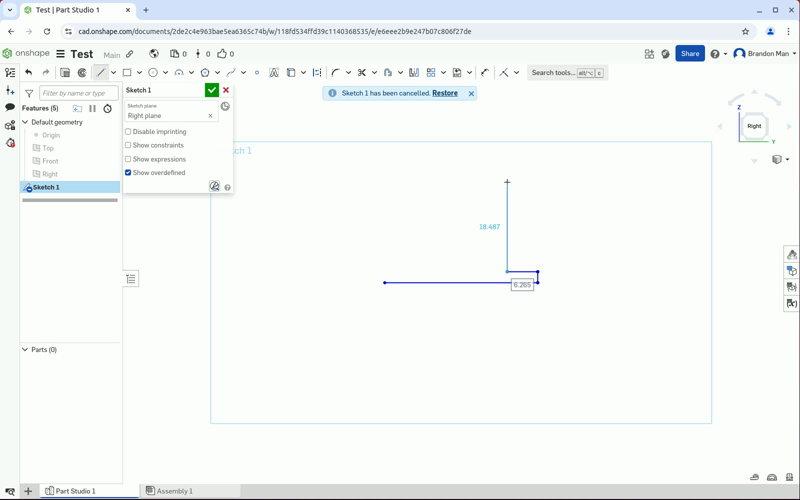
click(507, 181)
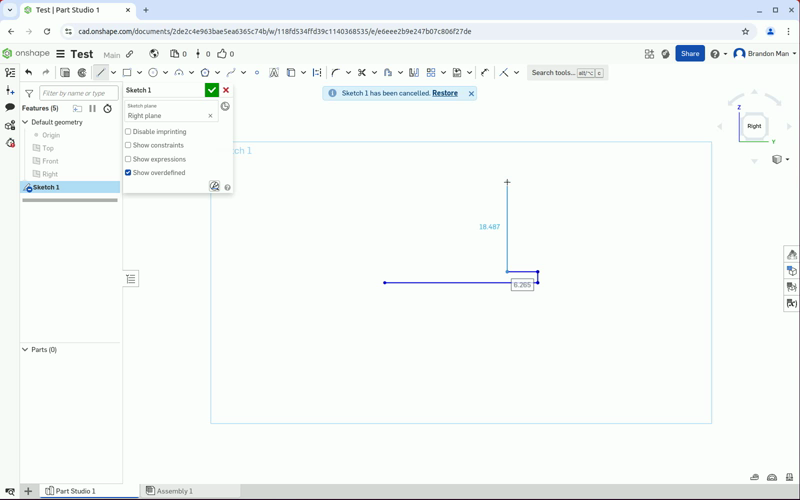
key_up(shift)
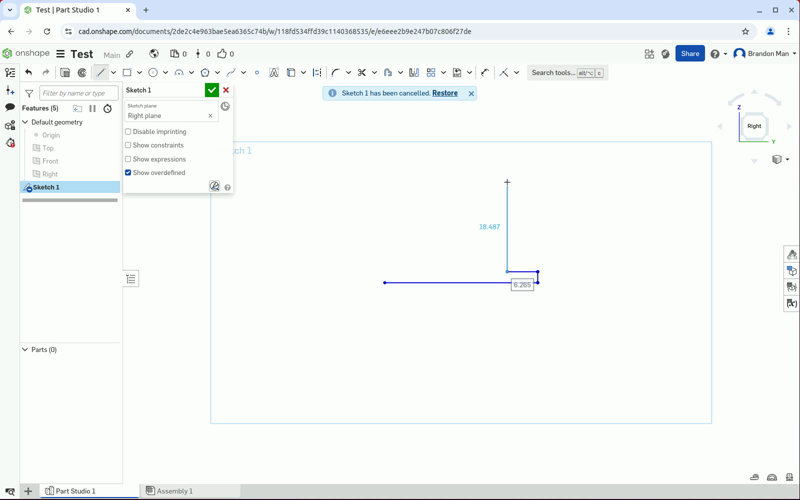
key_down(shift)
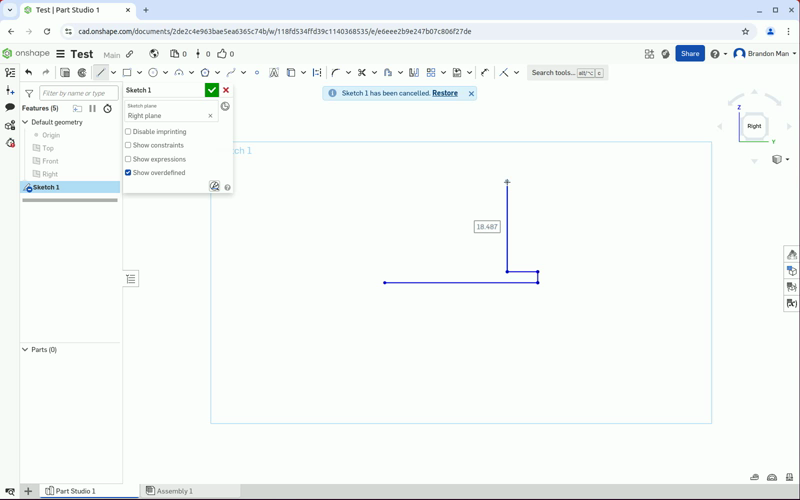
mouse_move(537, 181)
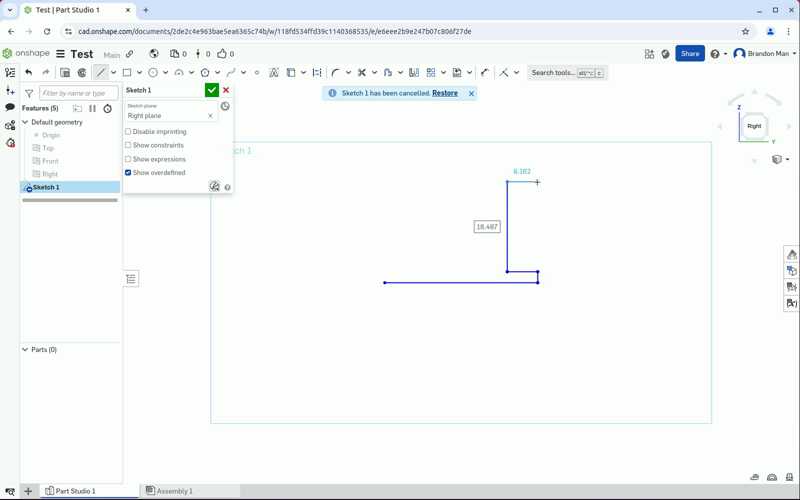
mouse_move(486, 181)
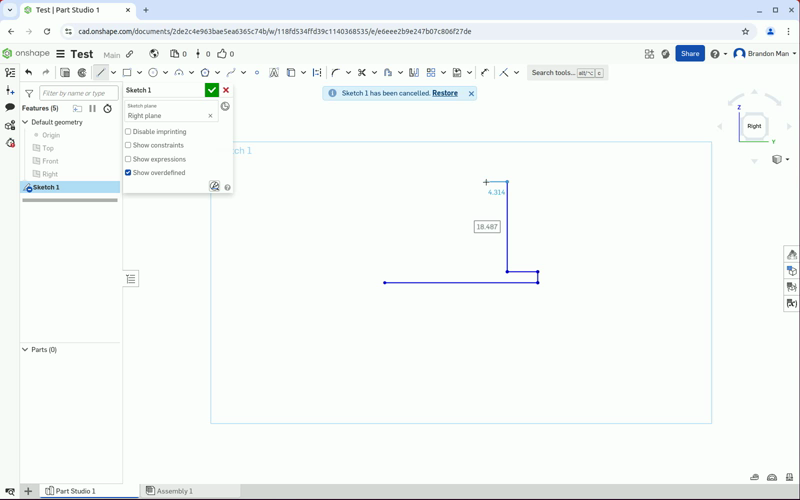
click(486, 181)
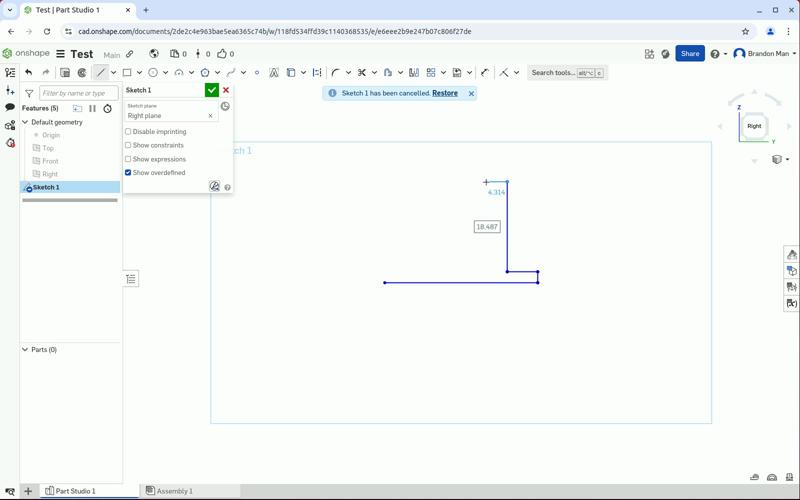
key_up(shift)
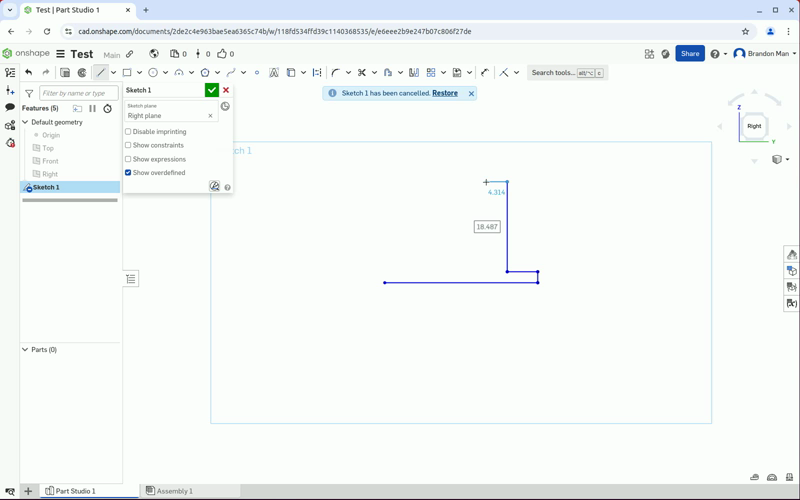
key(esc)
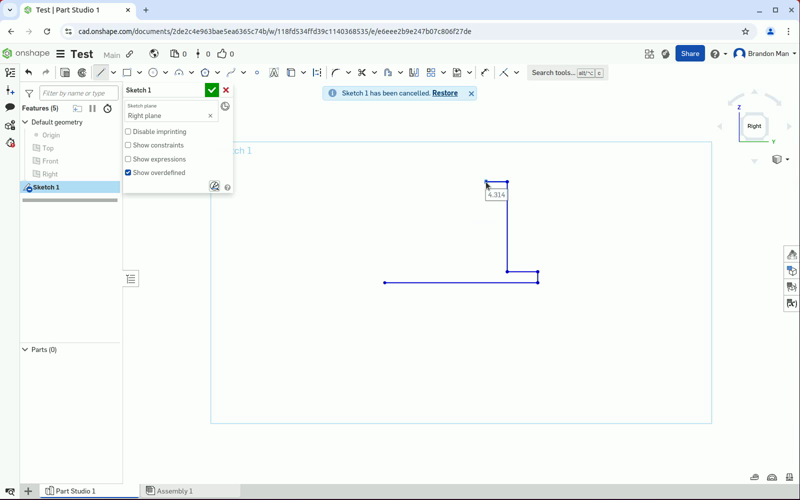
key(a)
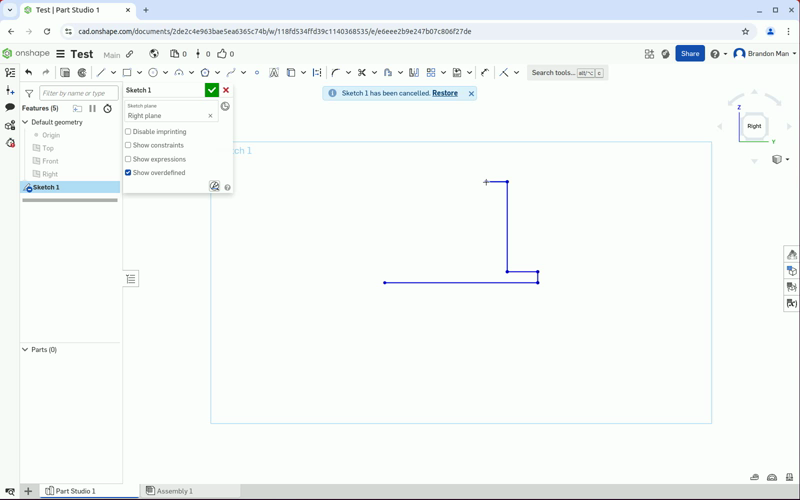
mouse_move(486, 181)
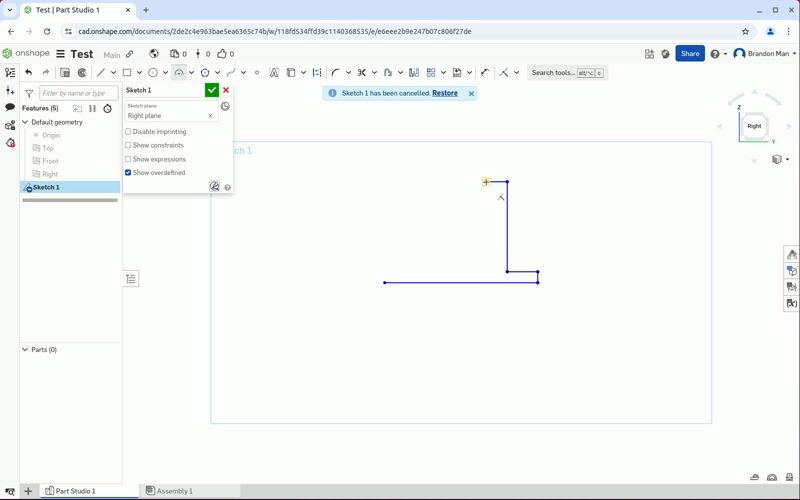
click(486, 181)
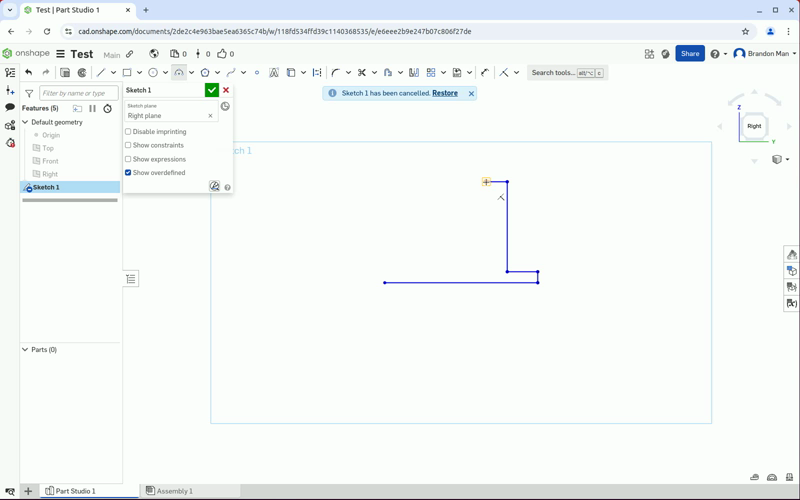
key_down(shift)
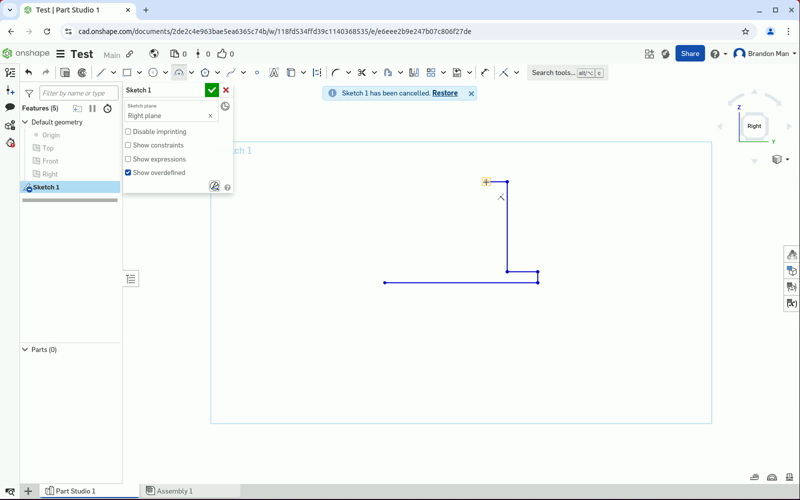
mouse_move(436, 181)
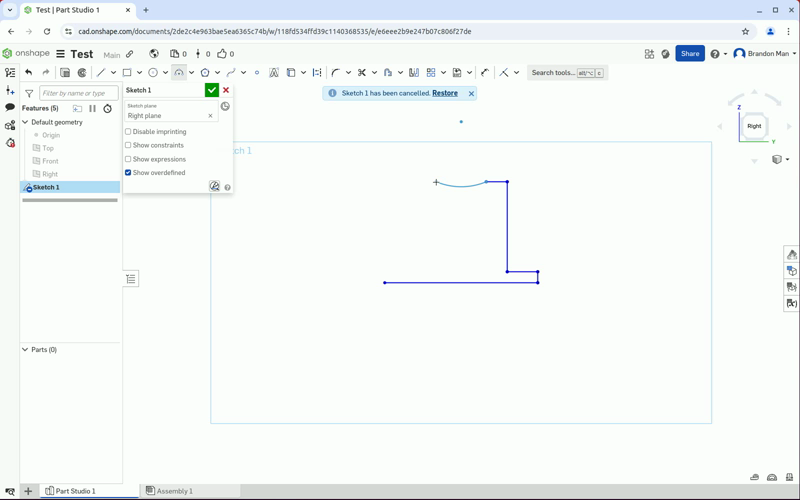
click(436, 181)
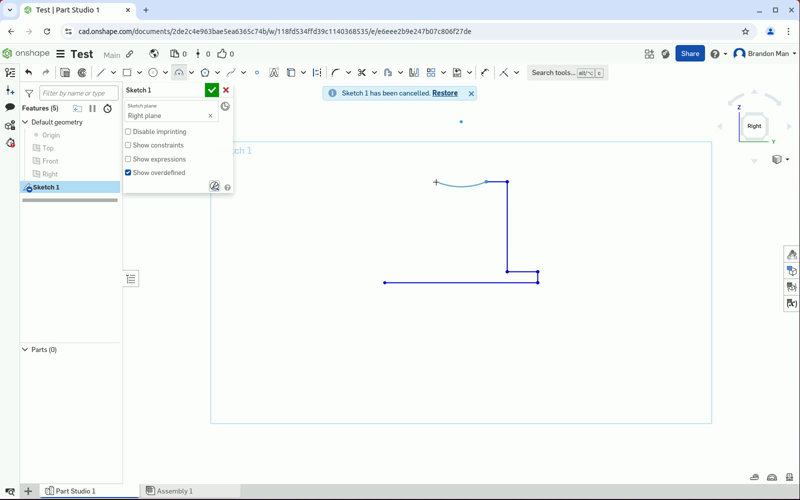
mouse_move(461, 171)
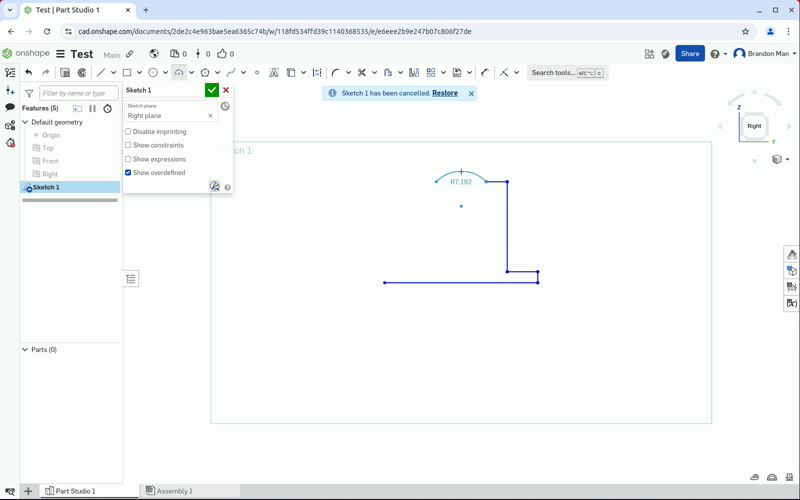
click(461, 171)
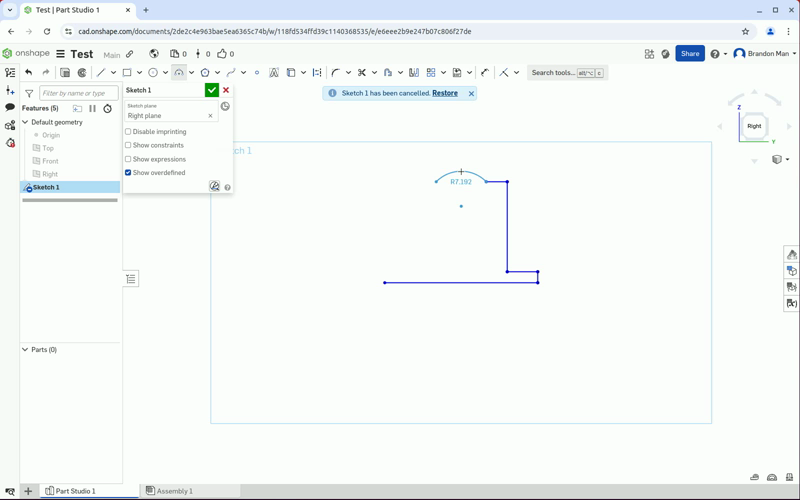
key_up(shift)
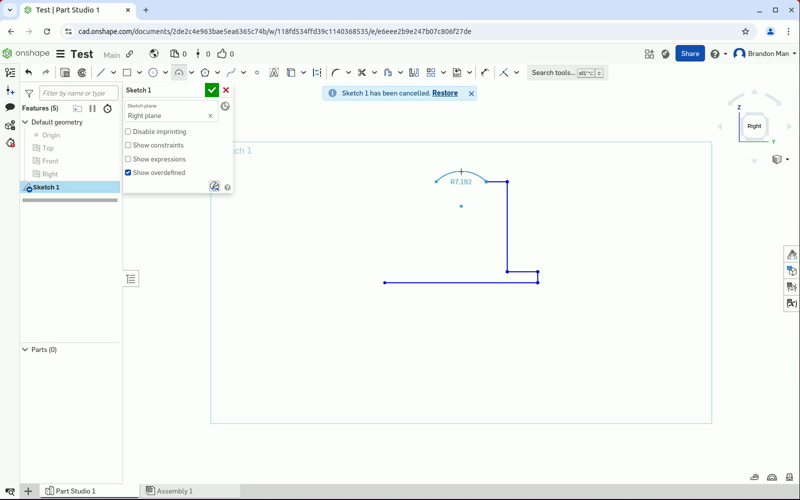
key(esc)
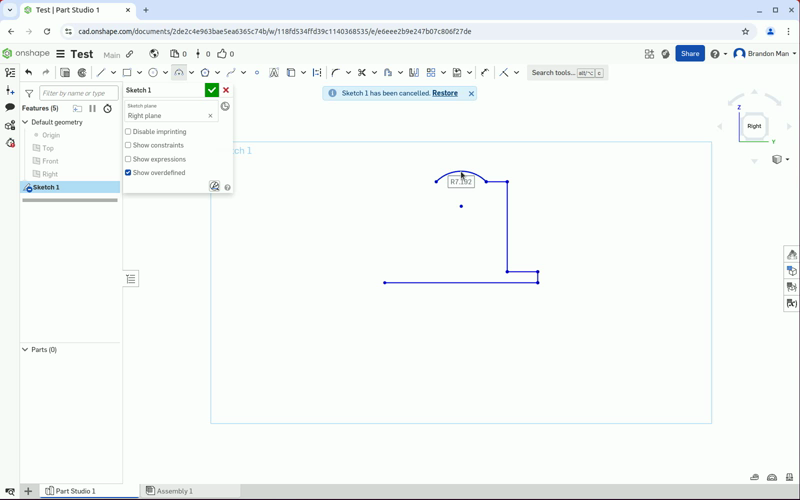
key(l)
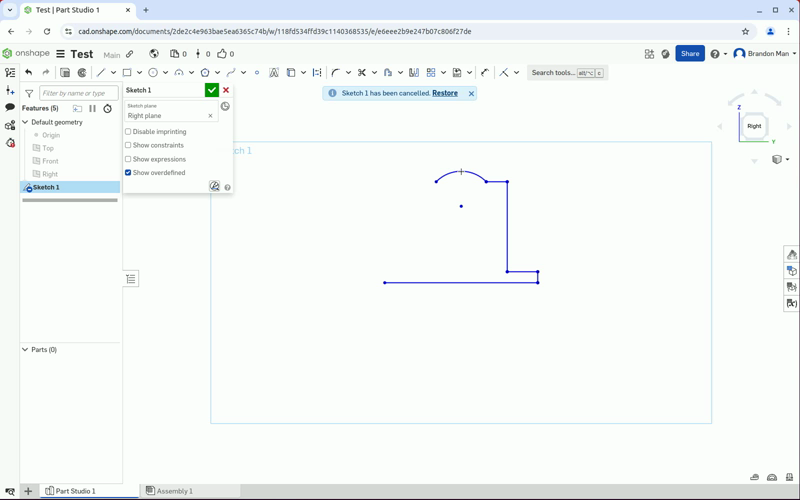
mouse_move(436, 181)
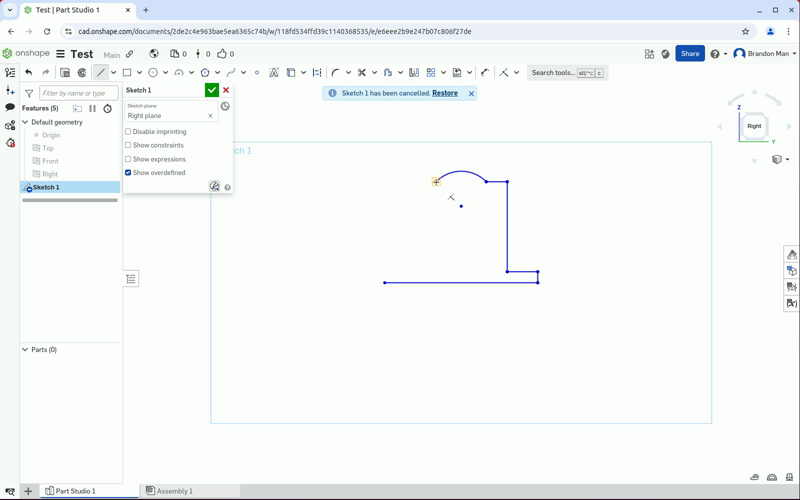
click(436, 181)
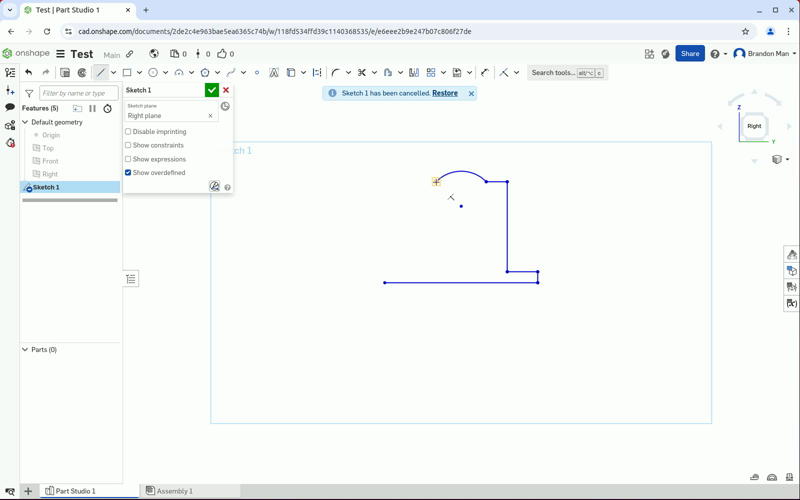
key_down(shift)
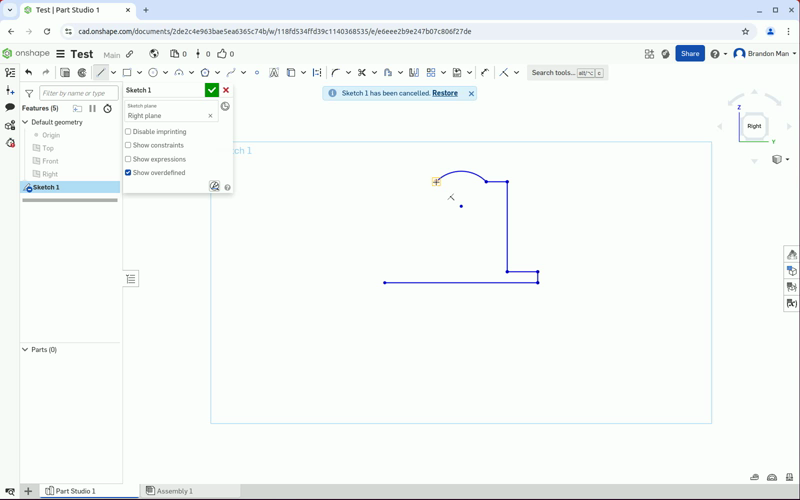
mouse_move(466, 181)
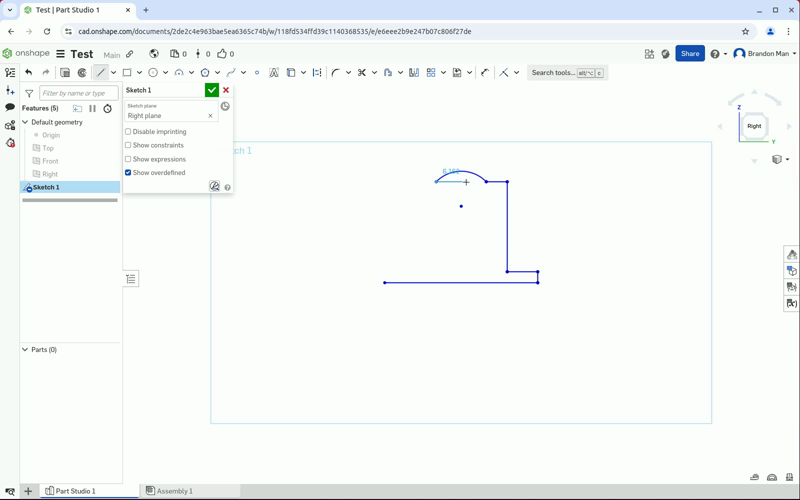
mouse_move(415, 181)
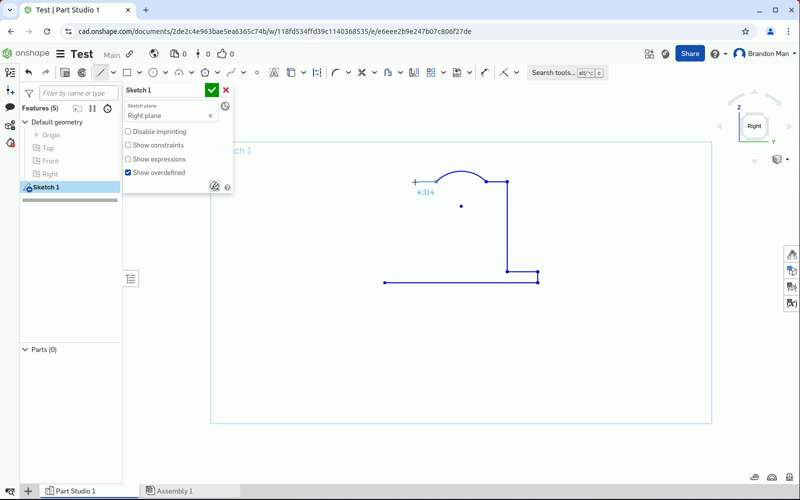
click(415, 181)
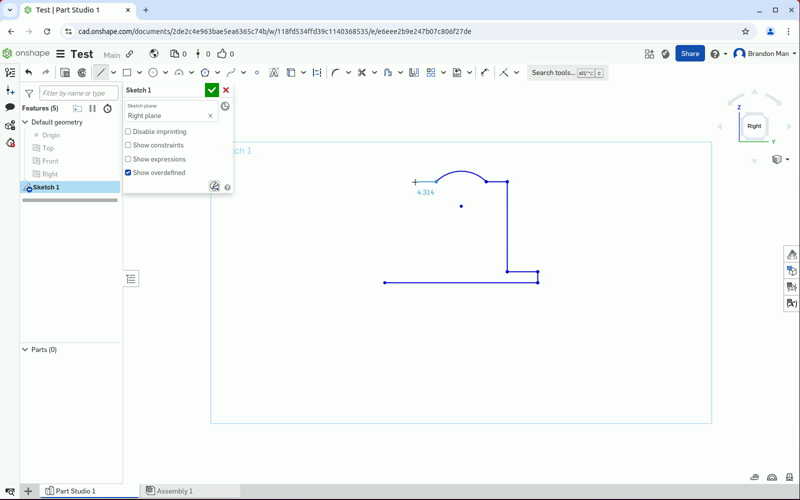
key_up(shift)
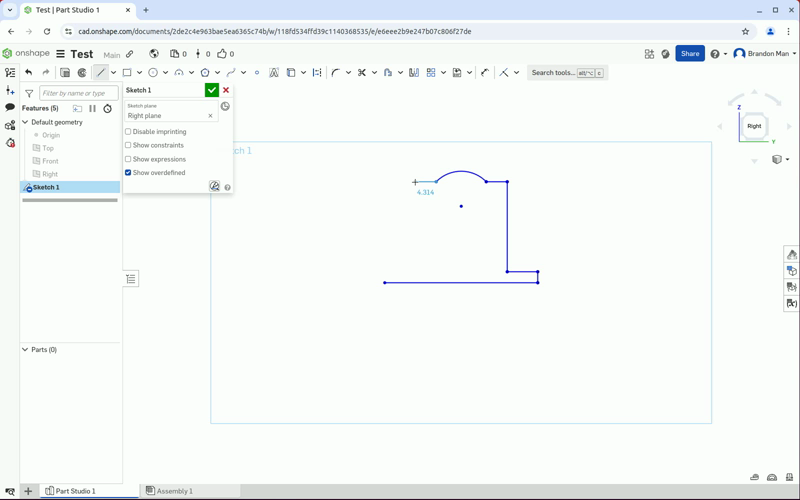
key_down(shift)
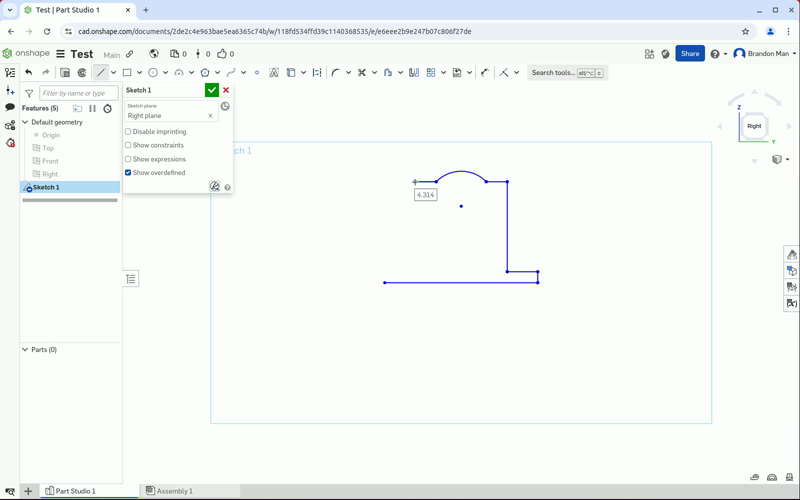
mouse_move(415, 271)
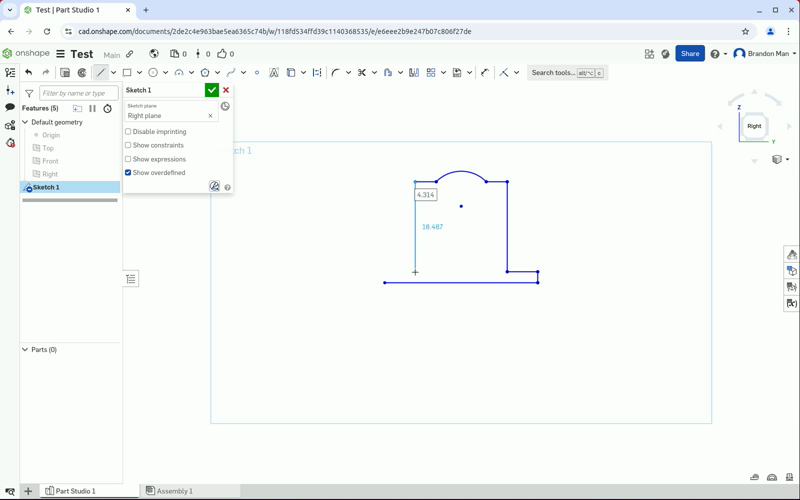
click(415, 271)
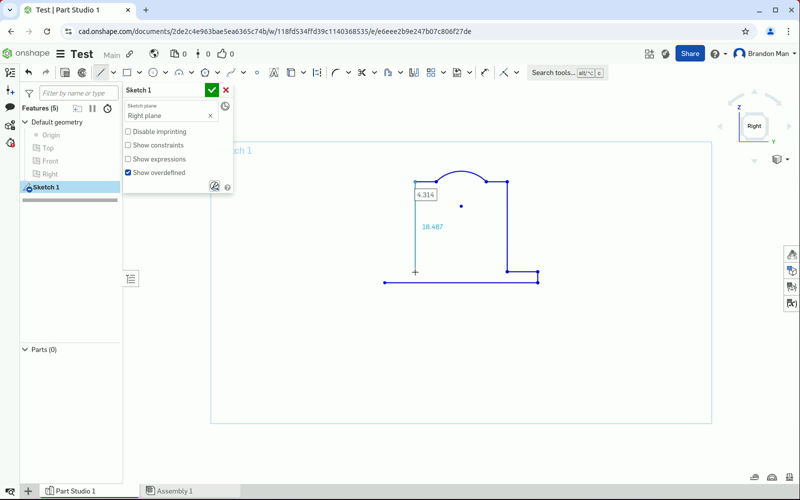
key_up(shift)
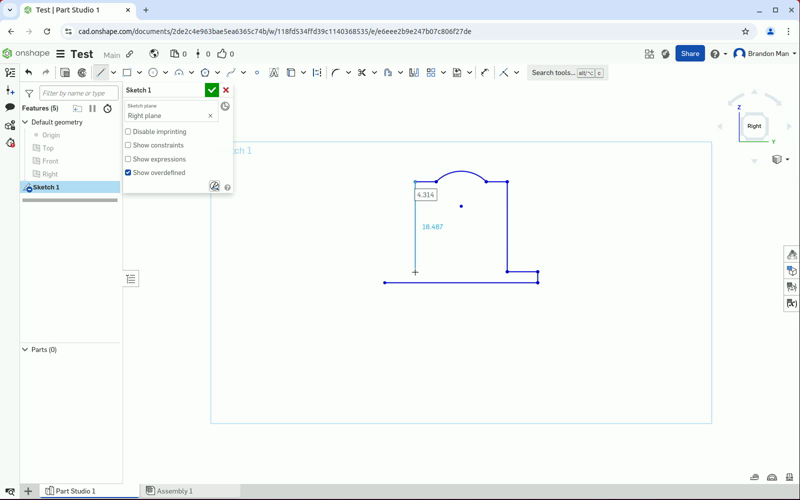
key_down(shift)
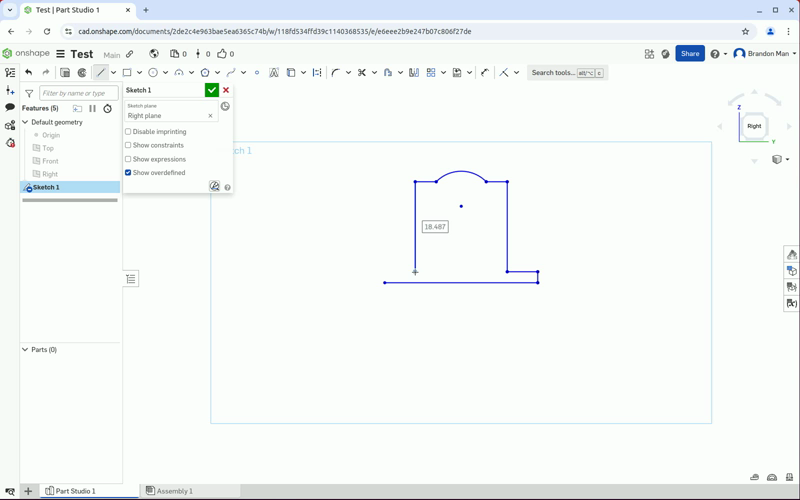
mouse_move(445, 271)
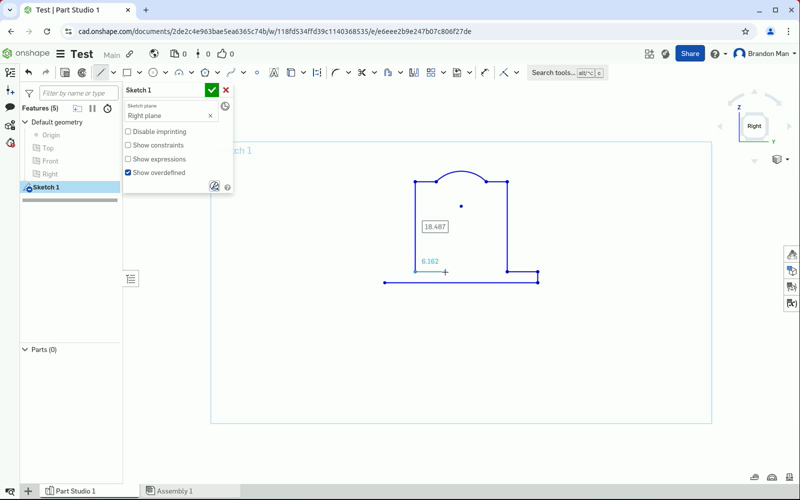
mouse_move(384, 271)
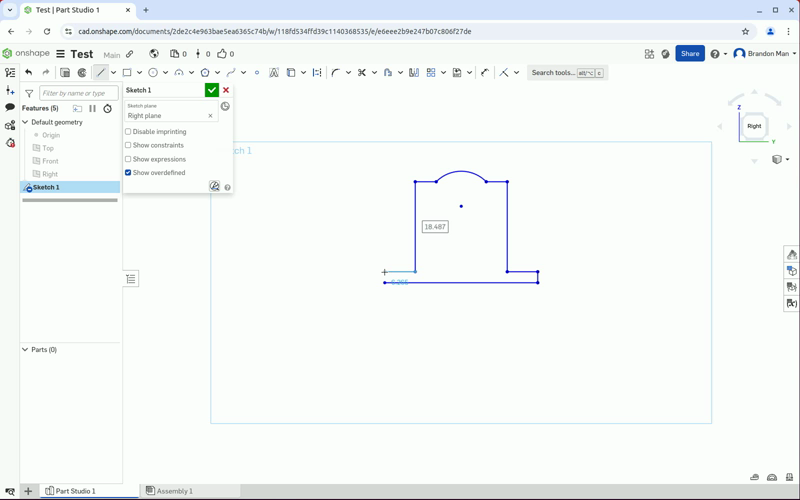
click(384, 271)
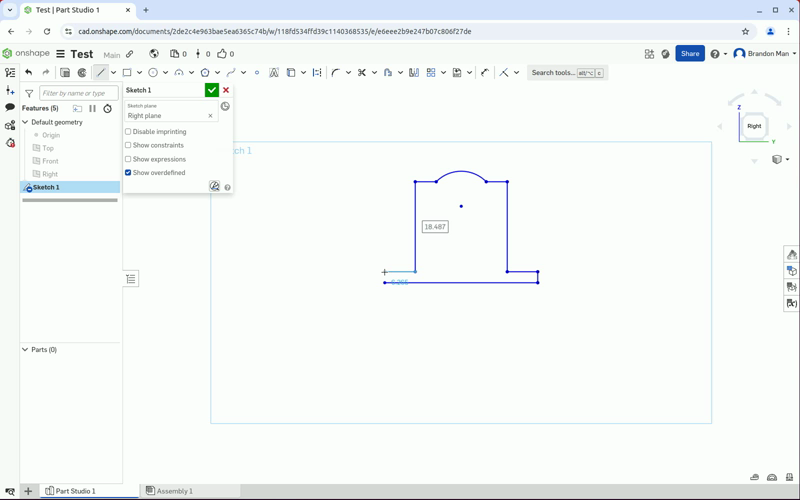
key_up(shift)
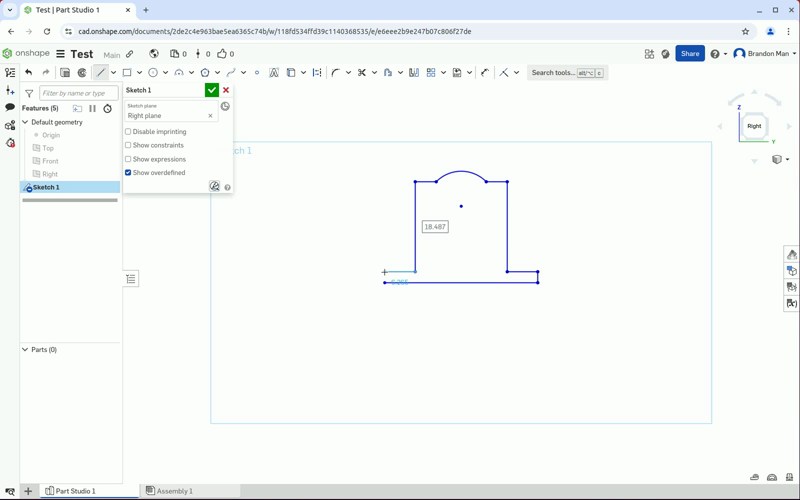
mouse_move(414, 271)
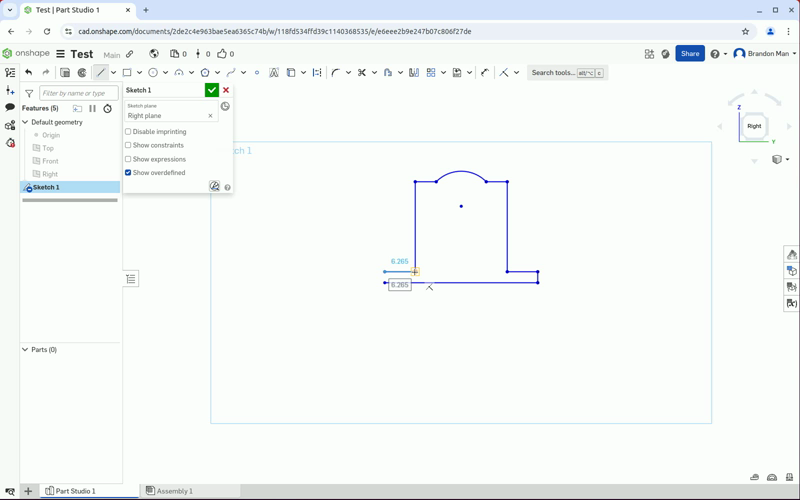
key_down(shift)
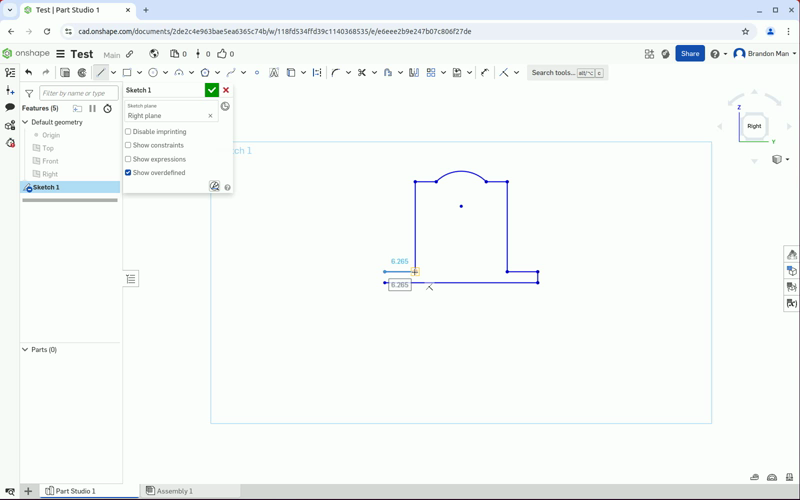
mouse_move(384, 282)
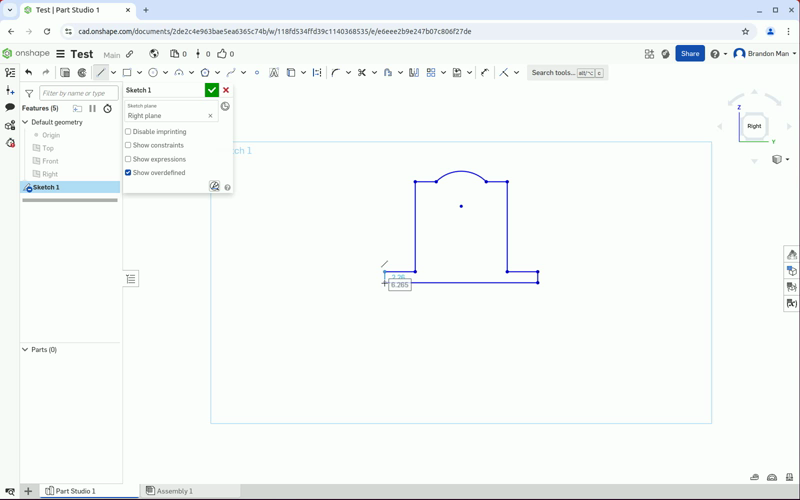
key_up(shift)
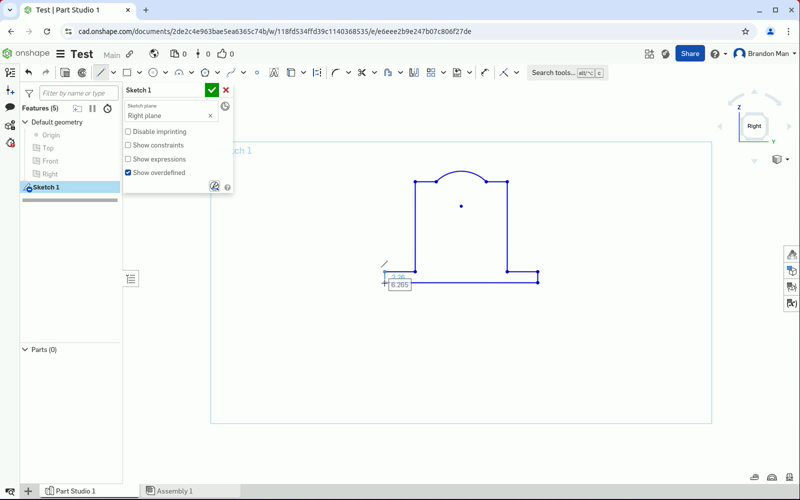
click(384, 282)
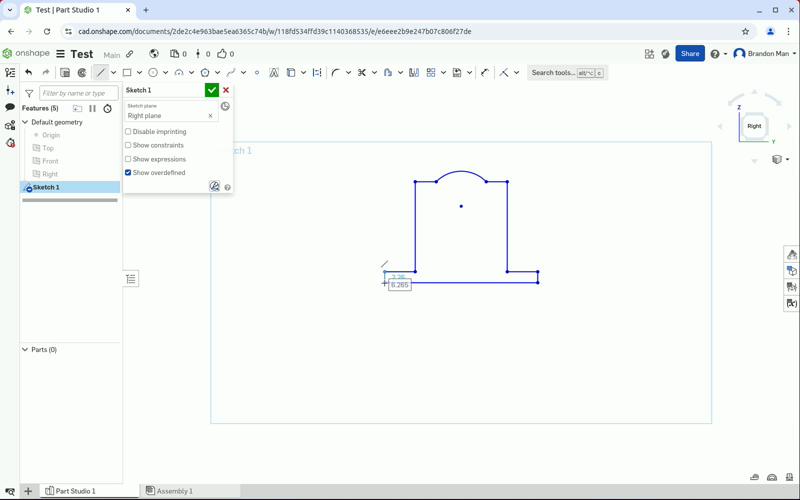
key(esc)
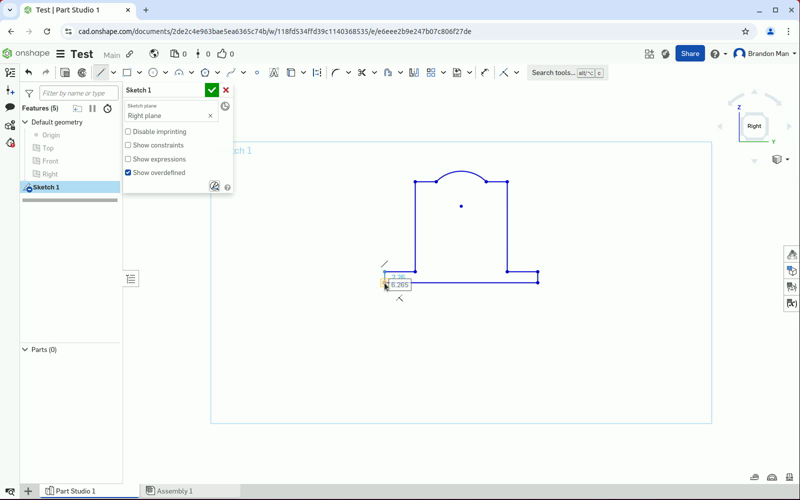
mouse_move(493, 216)
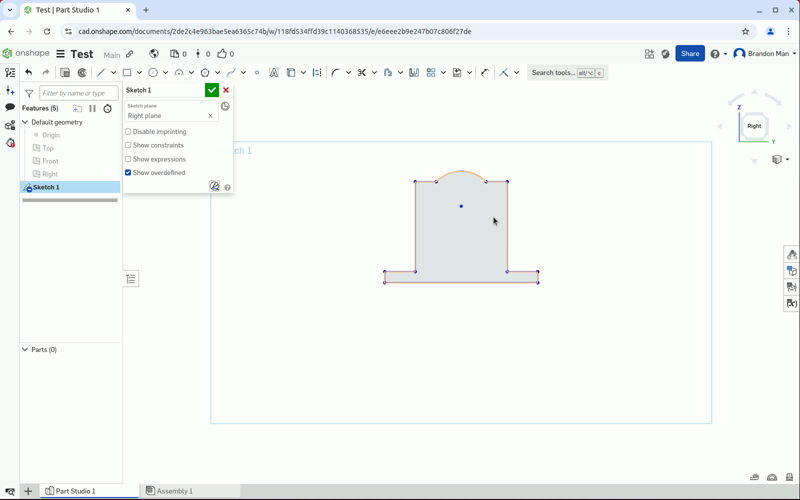
click(493, 216)
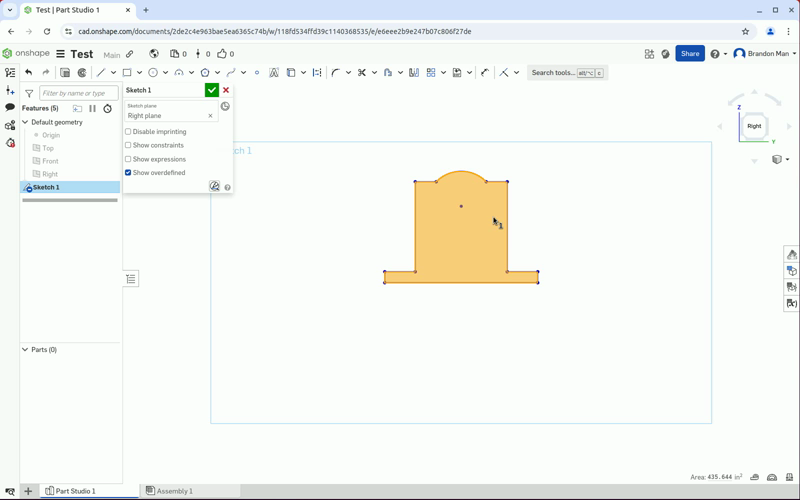
mouse_move(73, 352)
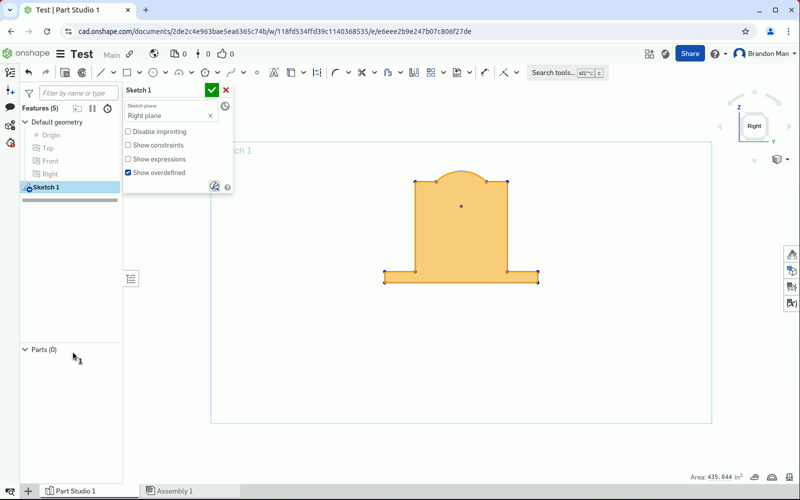
key(shift+y)
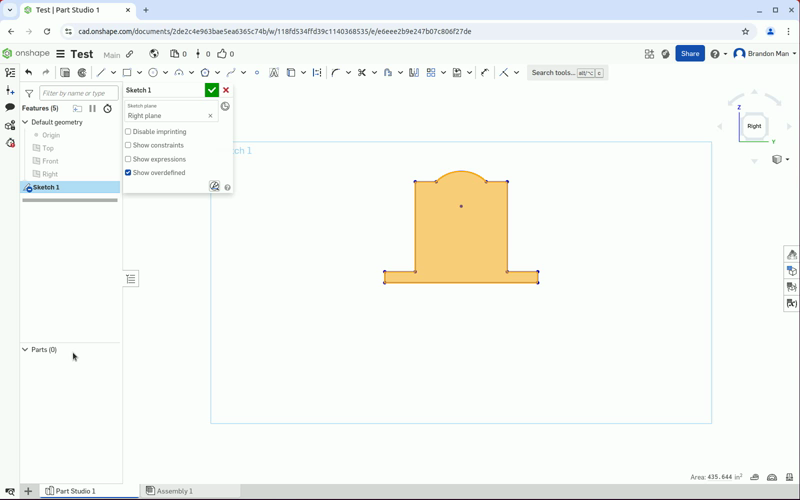
key(shift+e)
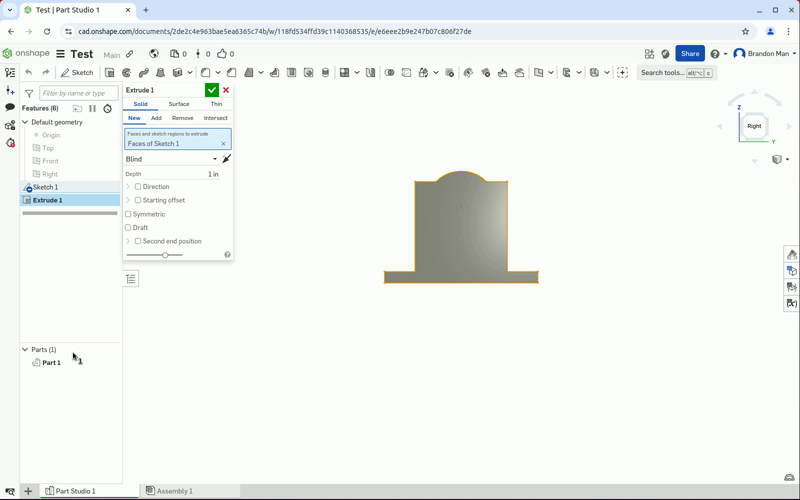
mouse_move(143, 106)
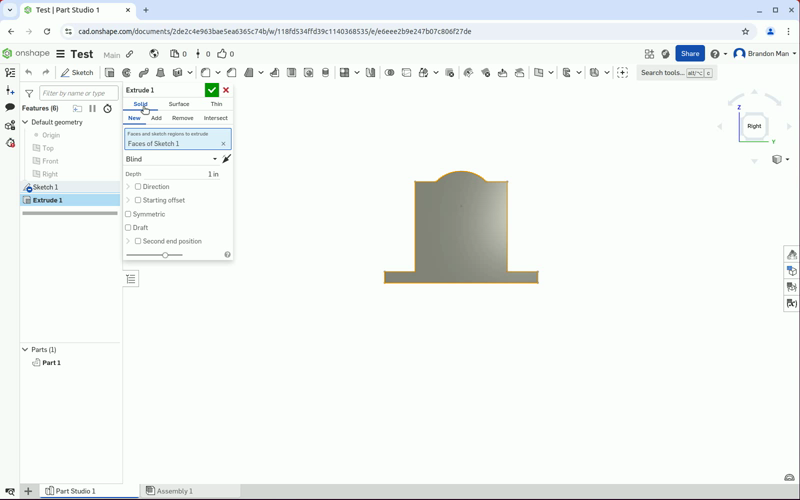
click(143, 106)
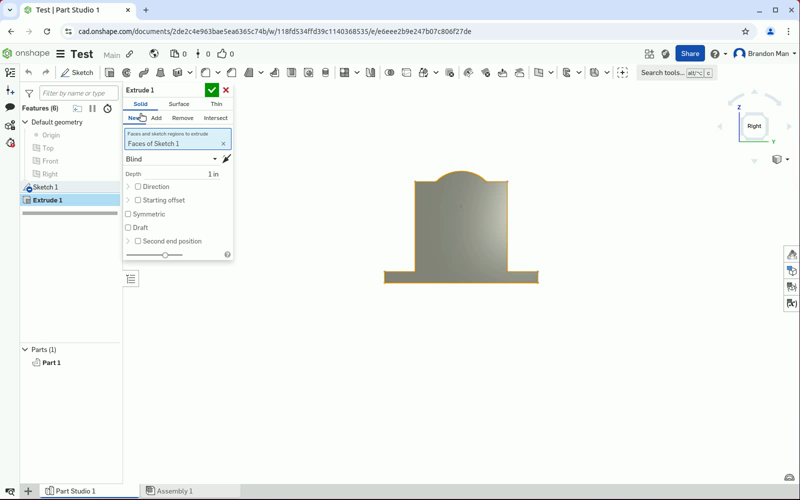
mouse_move(137, 120)
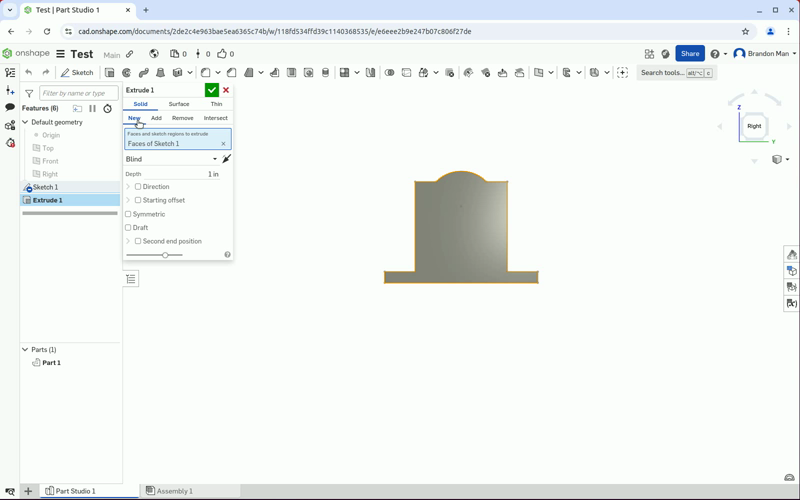
click(137, 120)
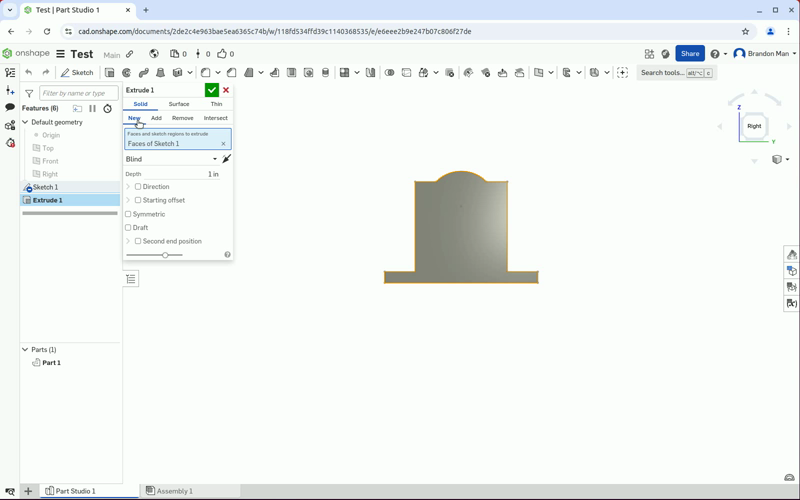
key(tab, 4)
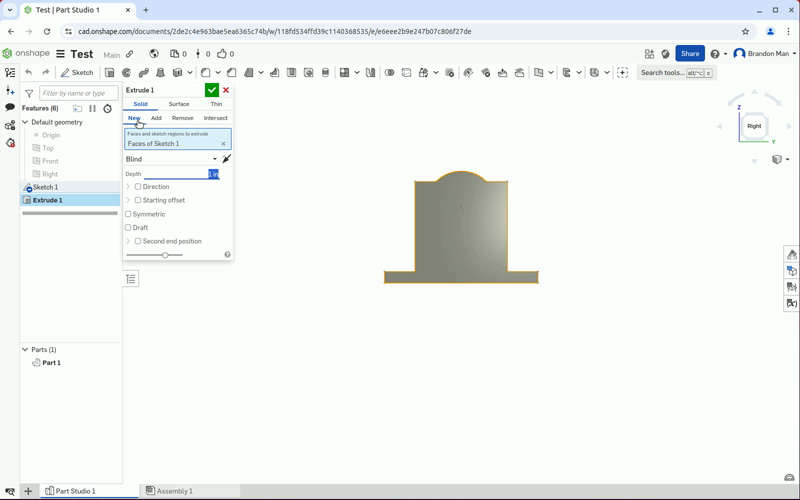
text(3.37)
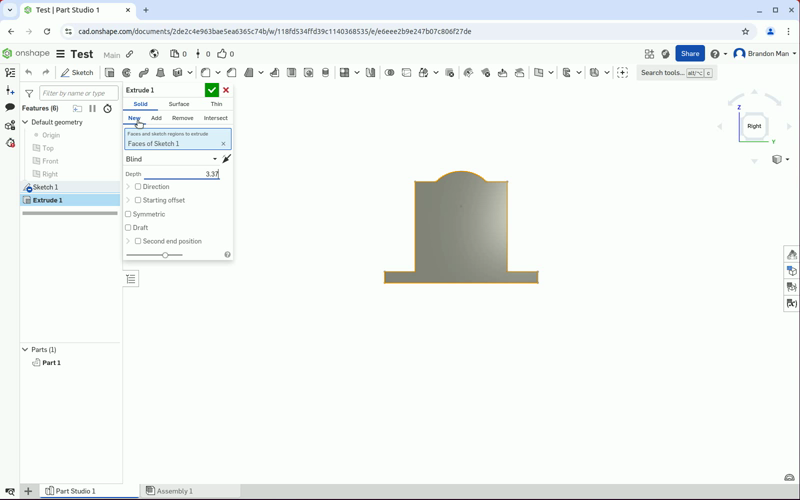
key(tab, 3)
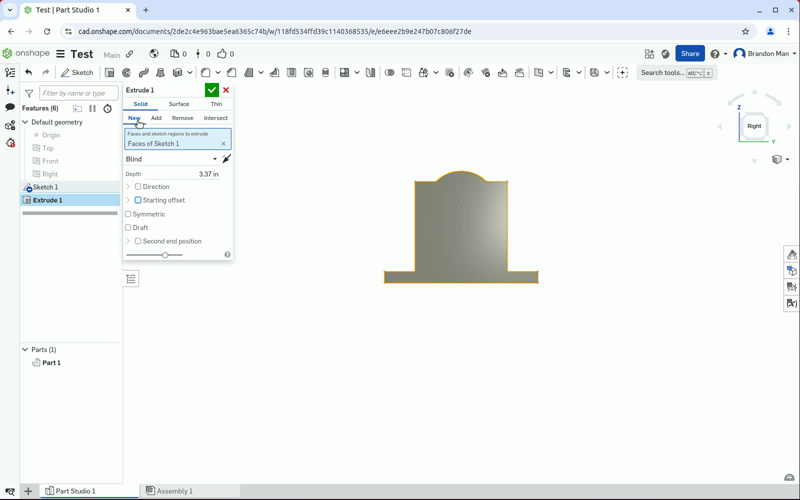
key(tab, 2)
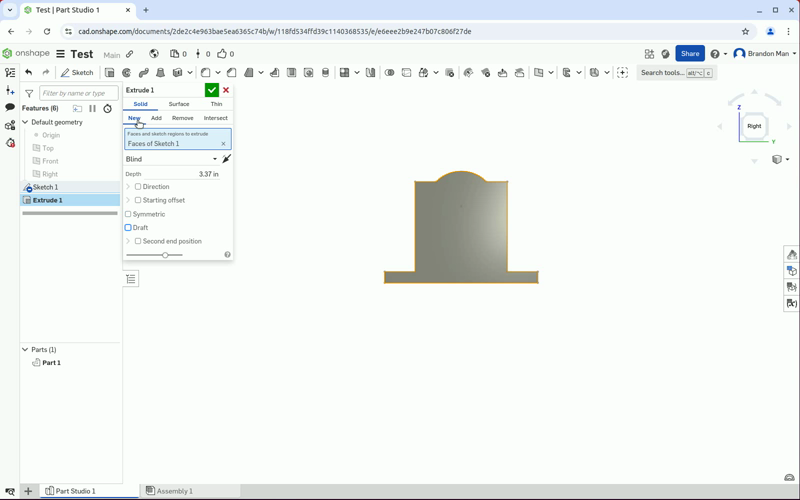
key(space)
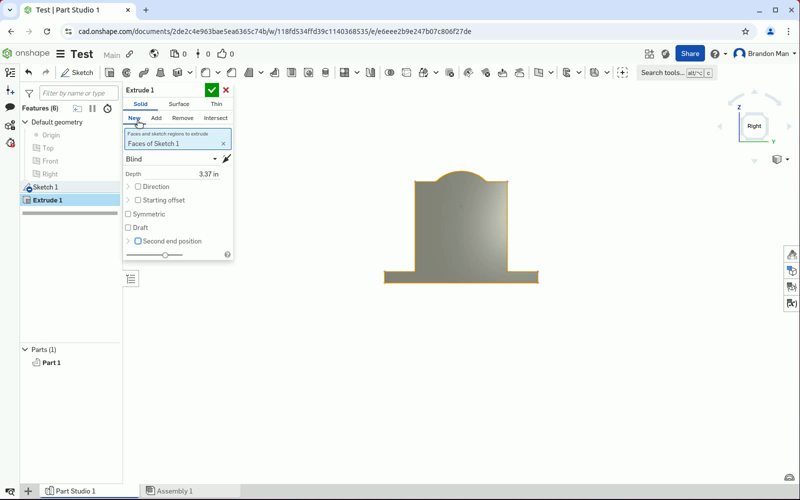
key(tab, 3)
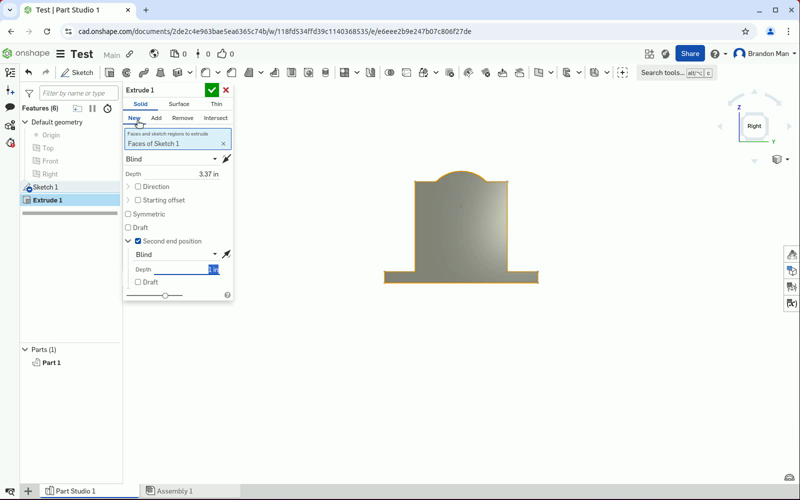
text(3.37)
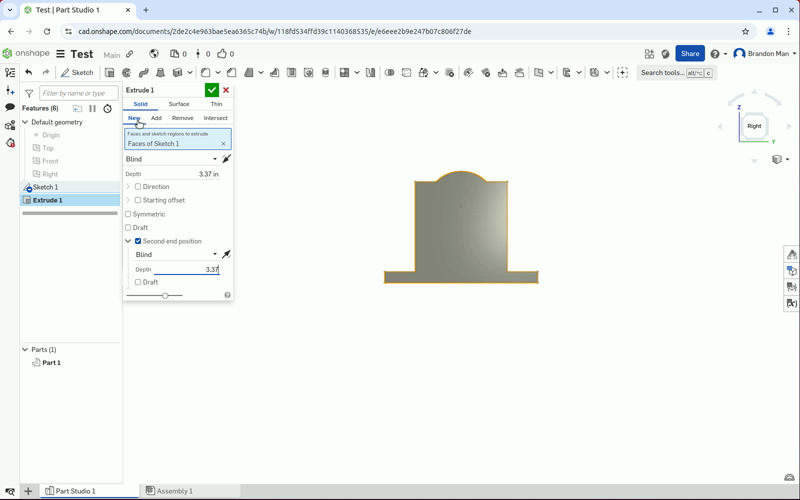
key(enter)
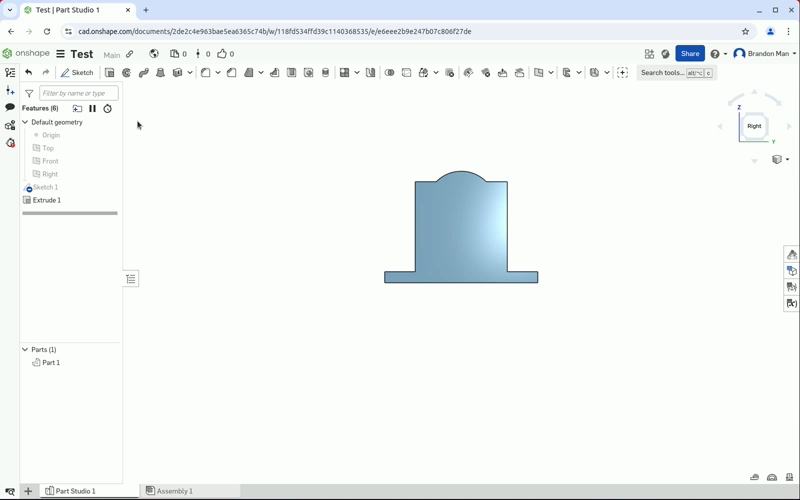
key(shift+h)
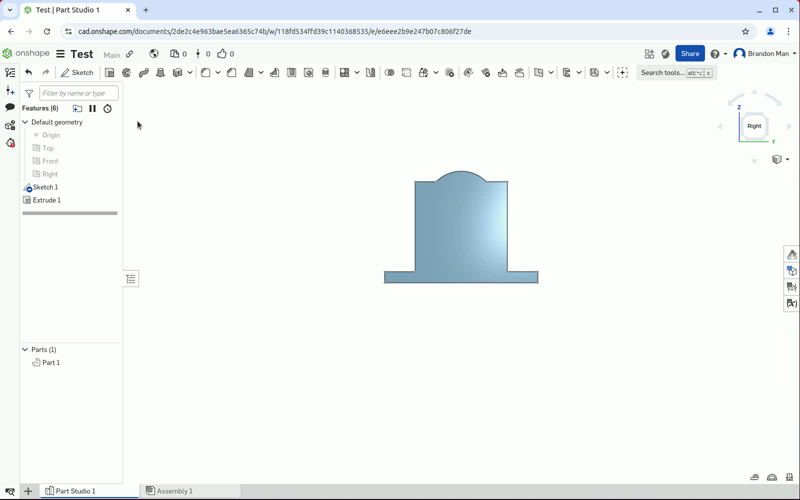
key(shift+h)
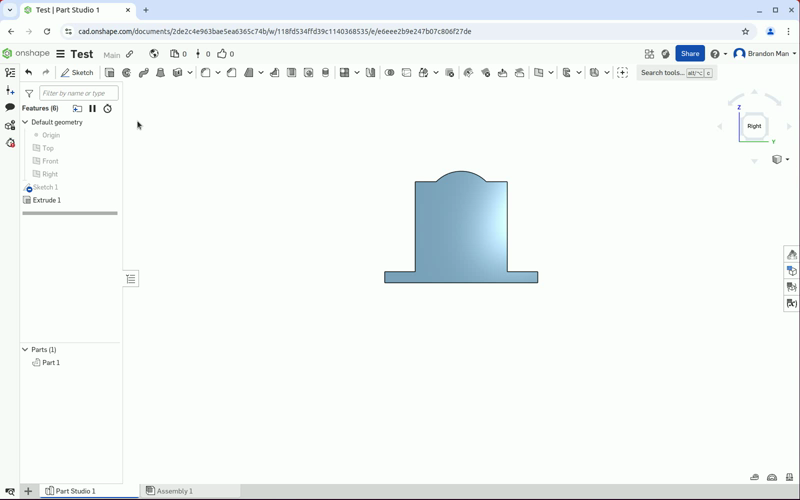
mouse_move(73, 189)
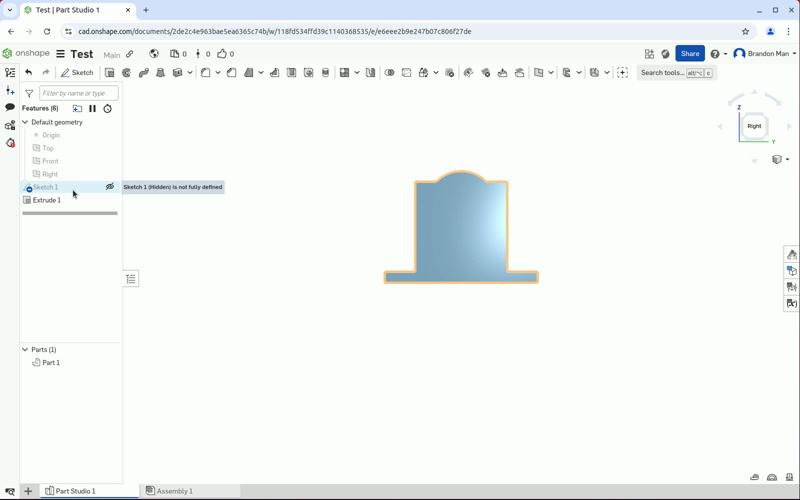
click(73, 189)
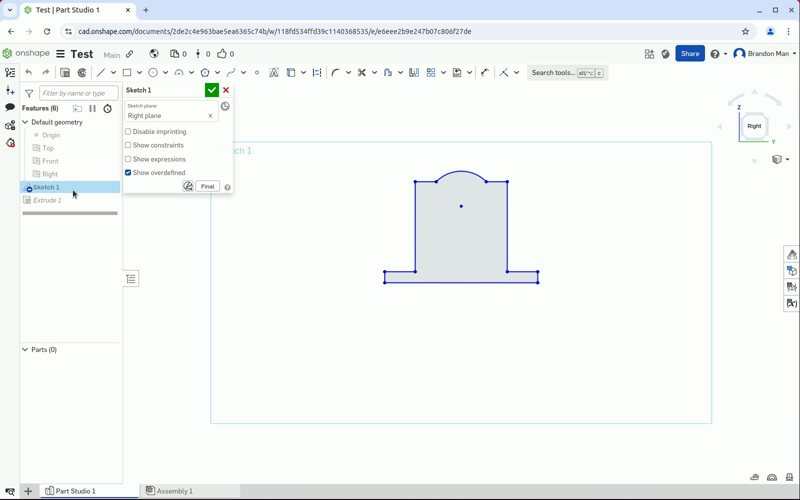
mouse_move(229, 92)
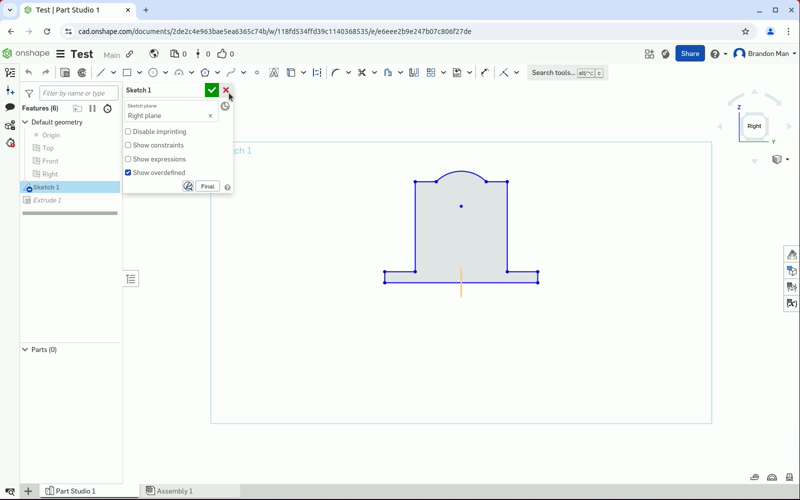
click(229, 92)
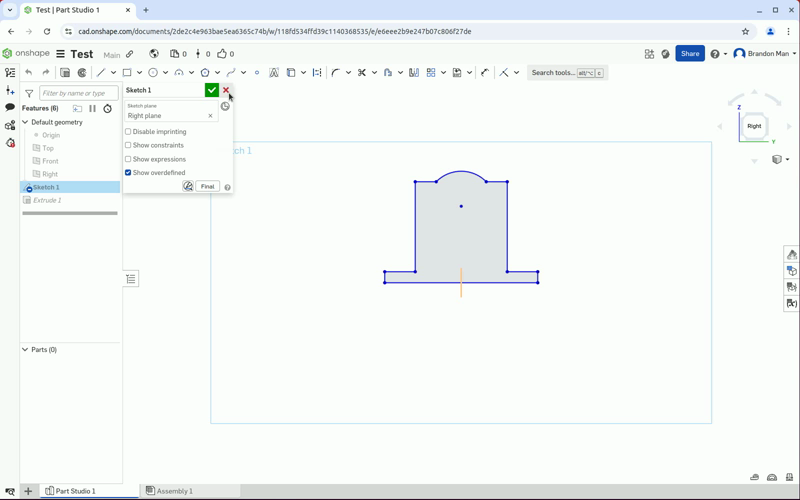
key(shift+s)
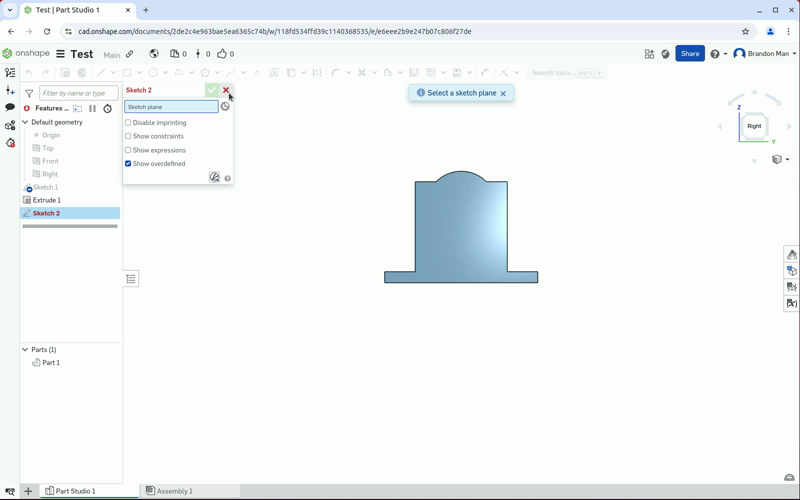
mouse_move(73, 176)
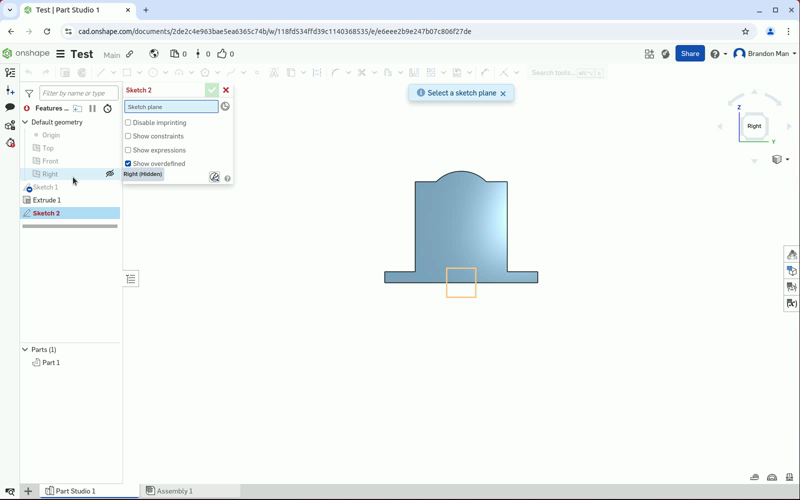
click(73, 176)
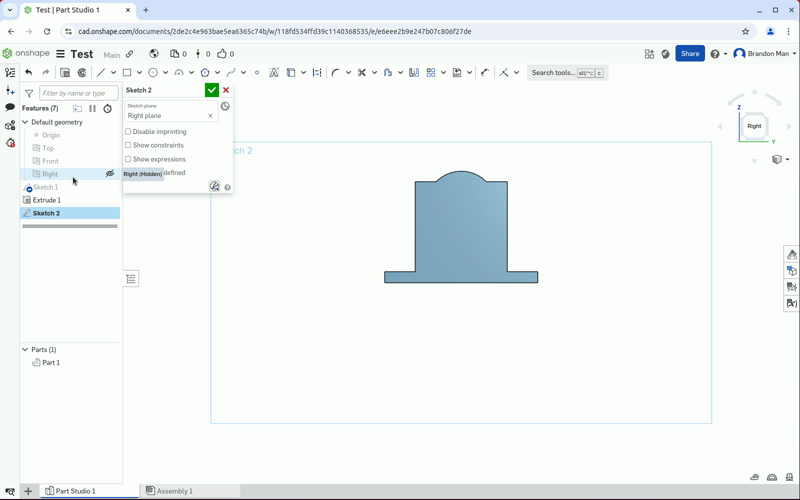
mouse_move(73, 352)
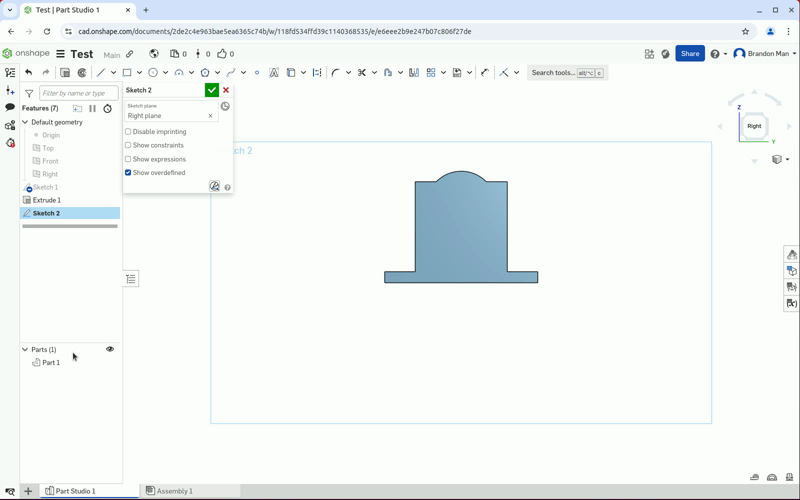
key(y)
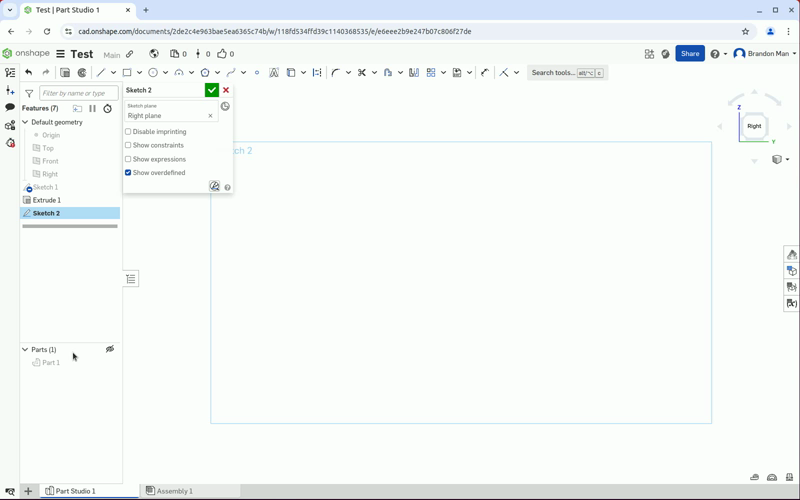
key(c)
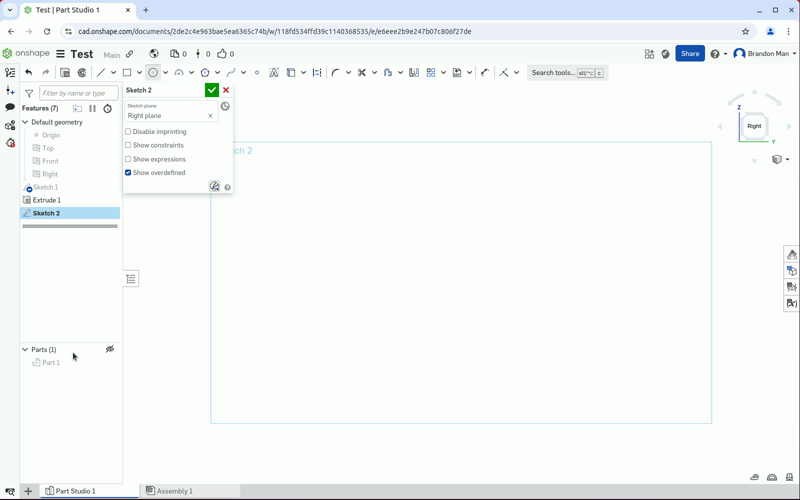
key_down(shift)
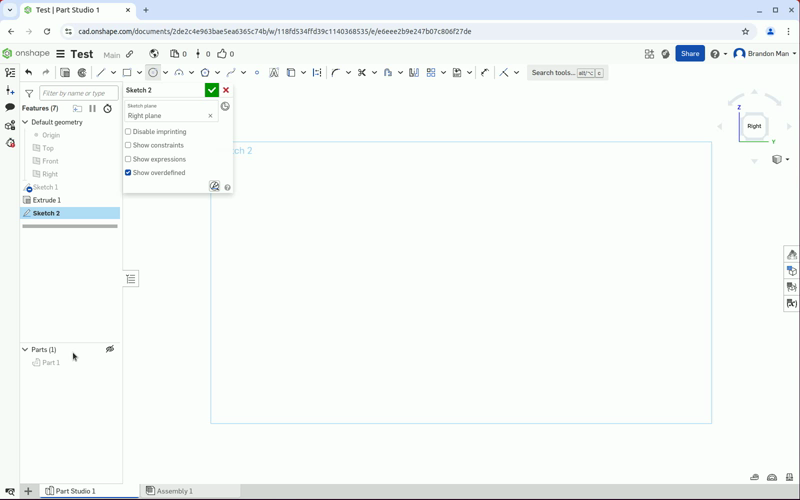
mouse_move(461, 206)
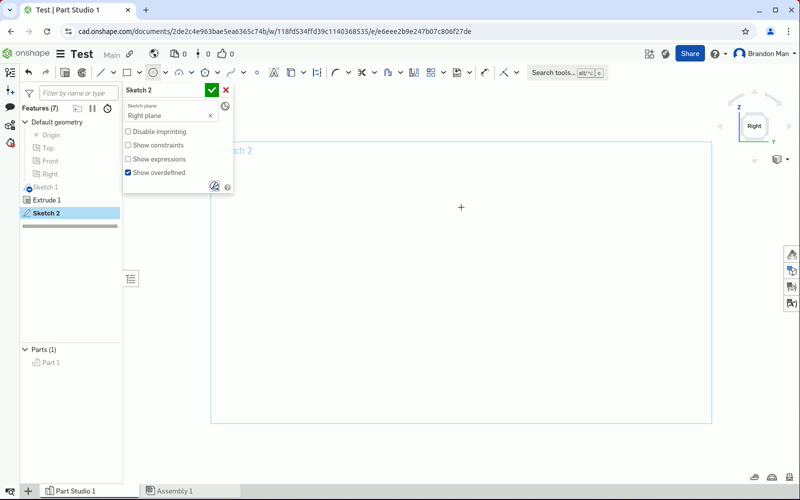
click(461, 206)
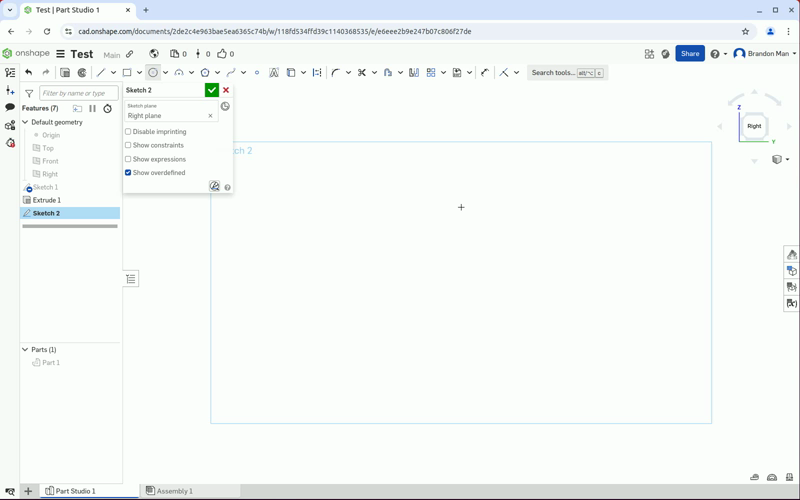
key_up(shift)
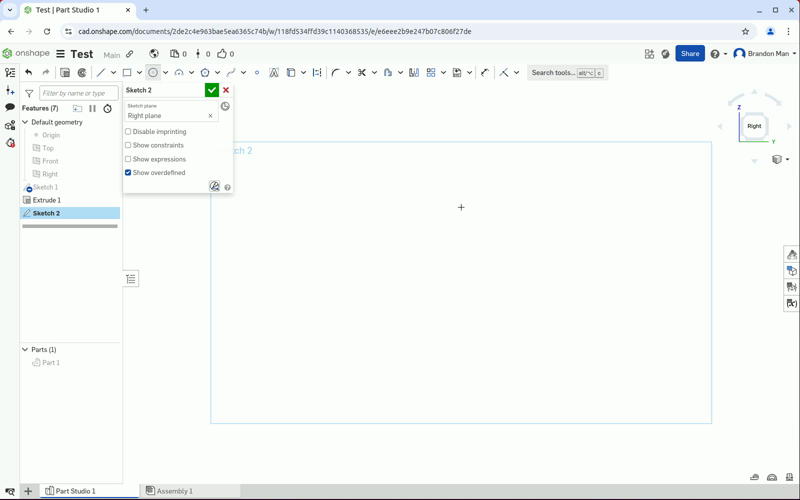
mouse_move(492, 206)
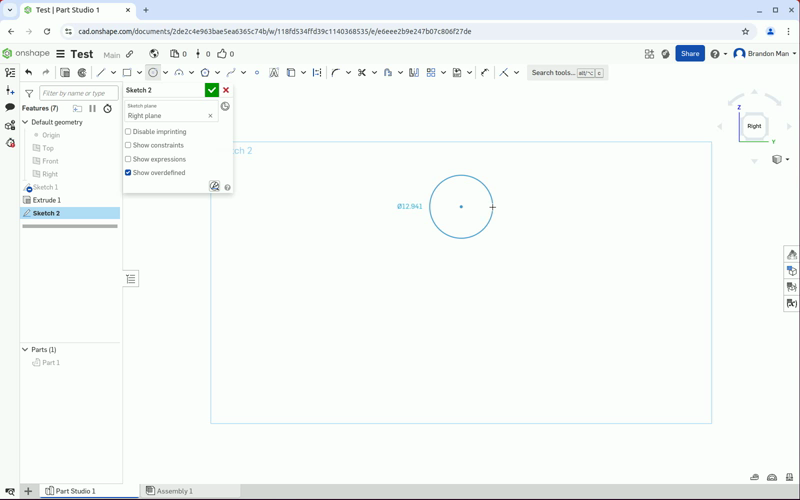
click(492, 206)
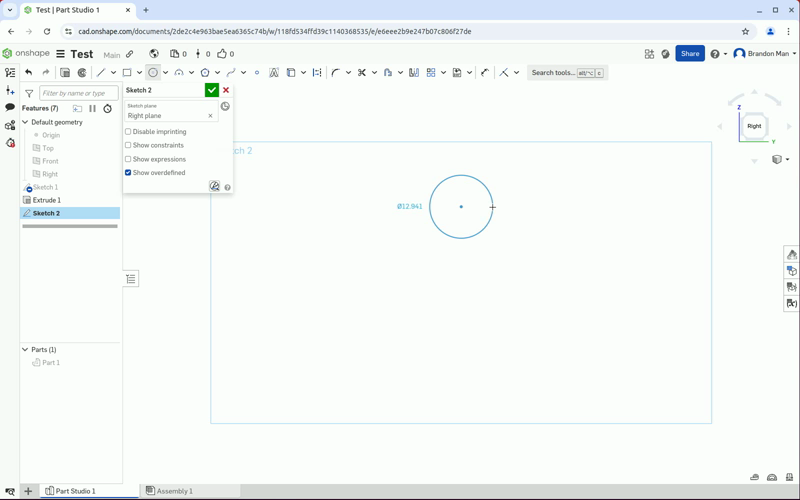
key(esc)
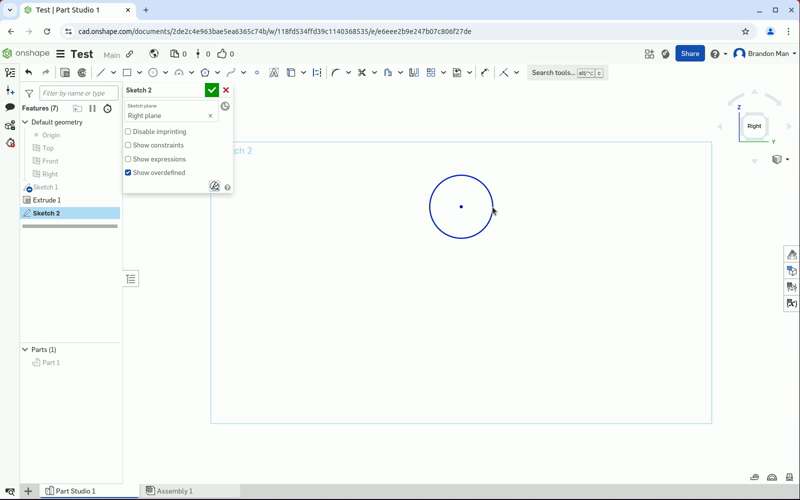
mouse_move(468, 195)
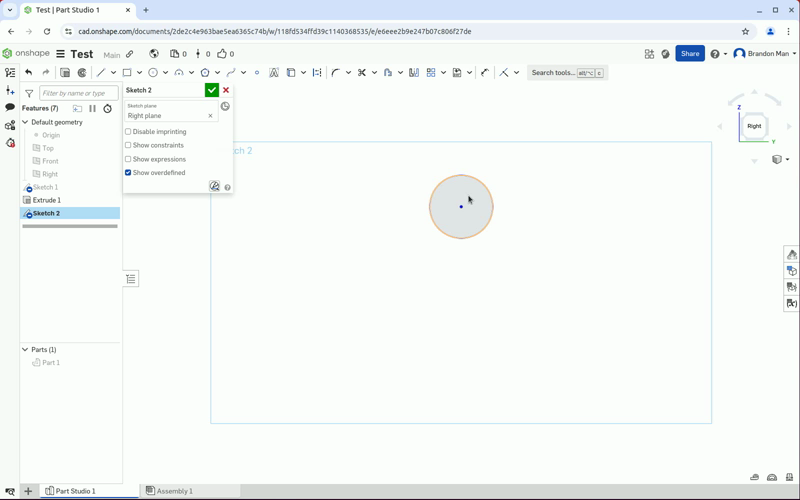
click(468, 195)
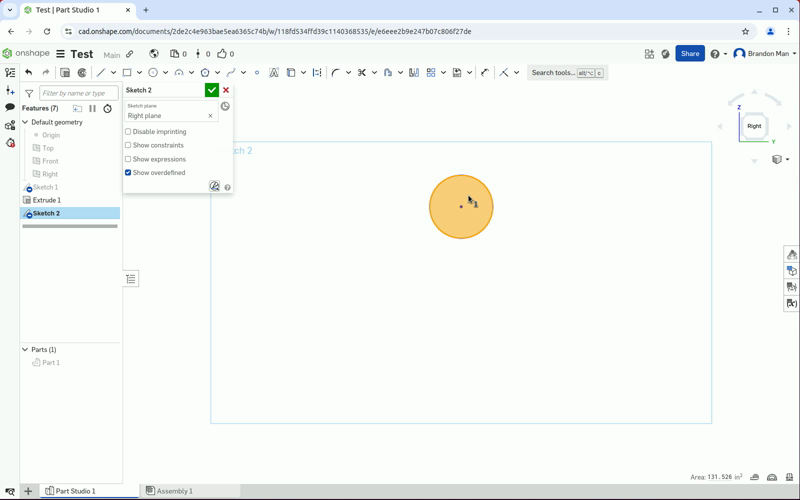
mouse_move(73, 352)
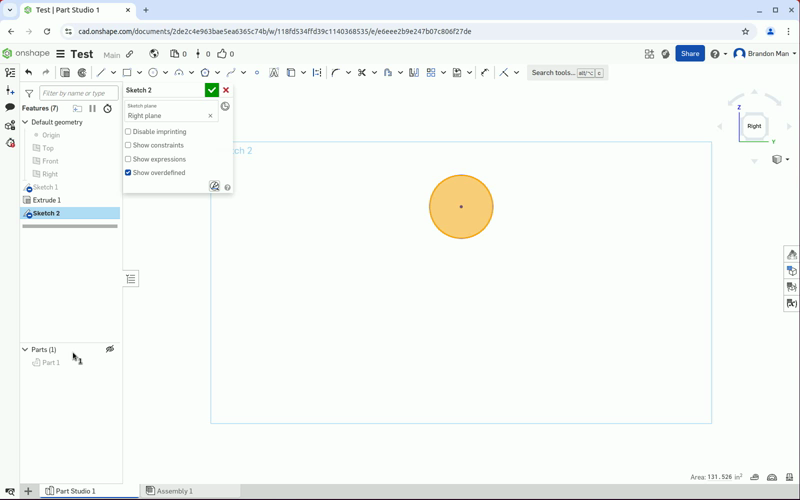
key(shift+y)
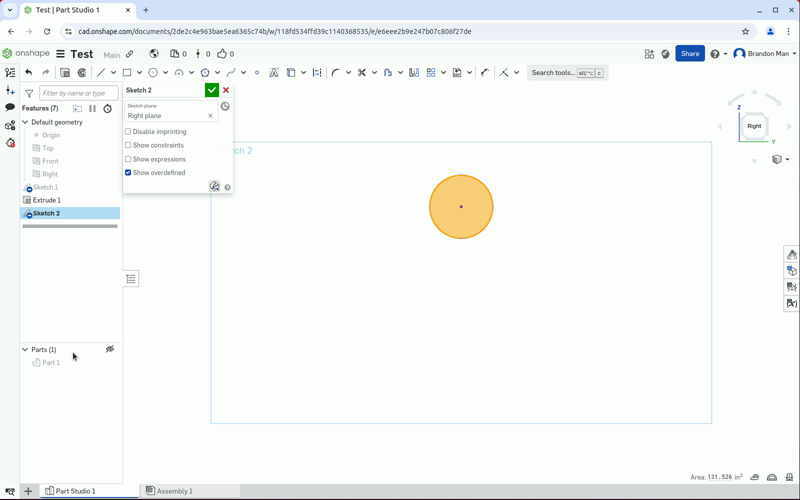
key(shift+e)
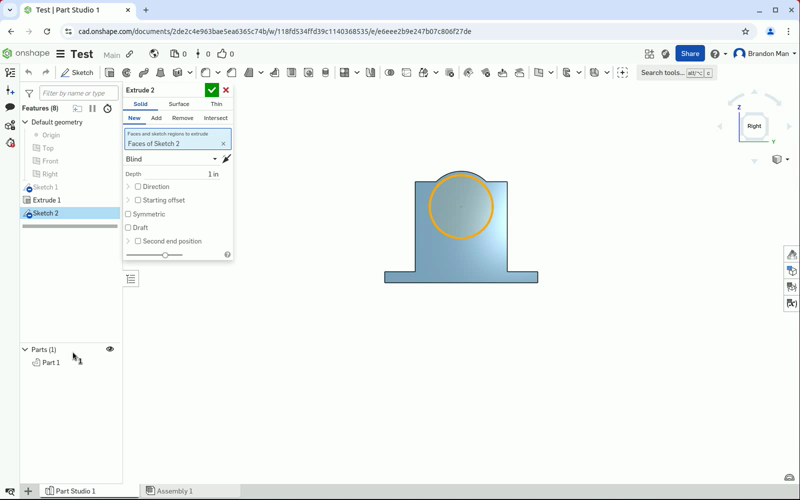
mouse_move(143, 106)
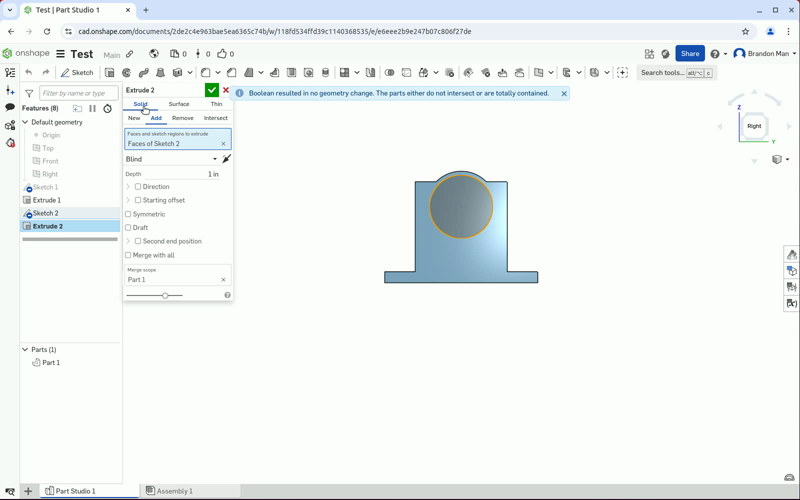
click(143, 106)
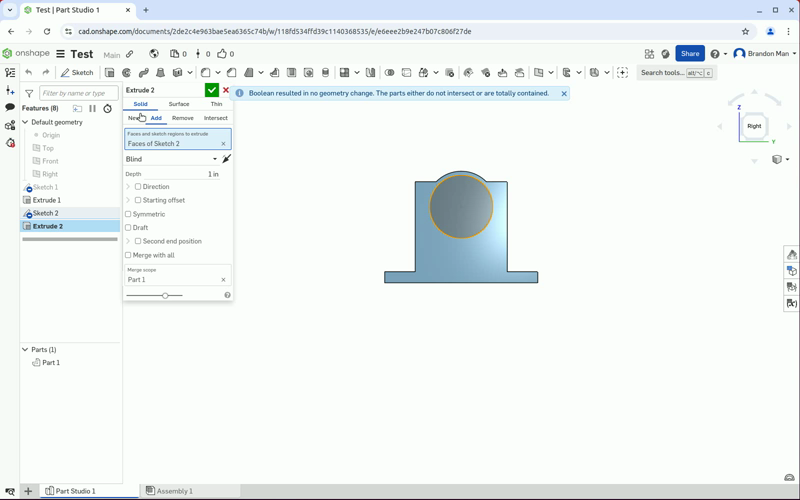
mouse_move(137, 120)
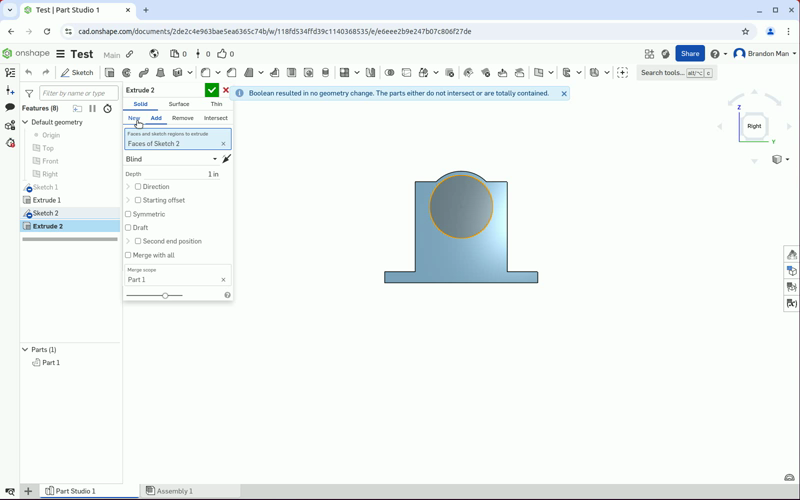
click(137, 120)
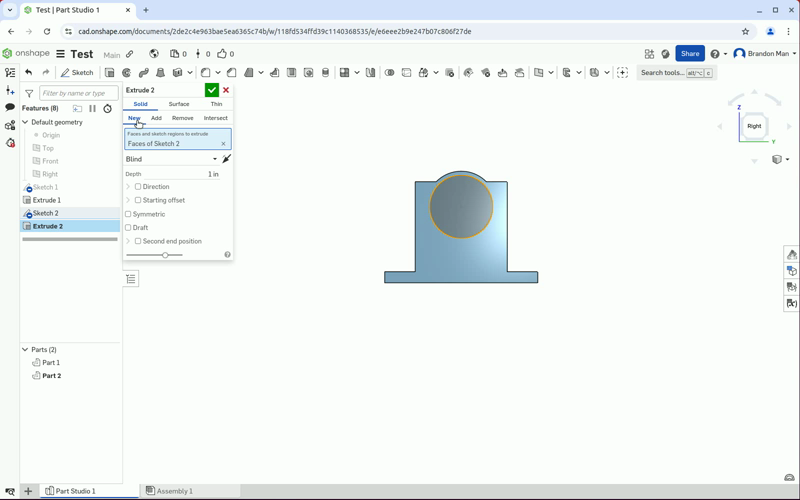
key(tab, 4)
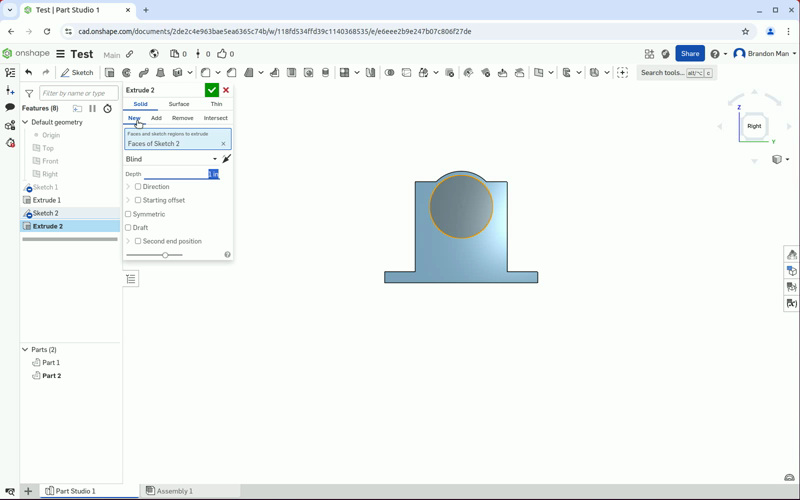
text(5.536)
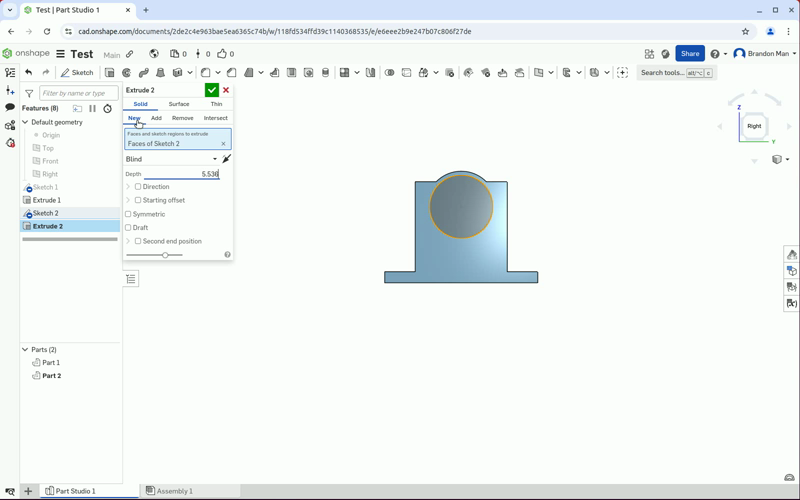
key(tab, 3)
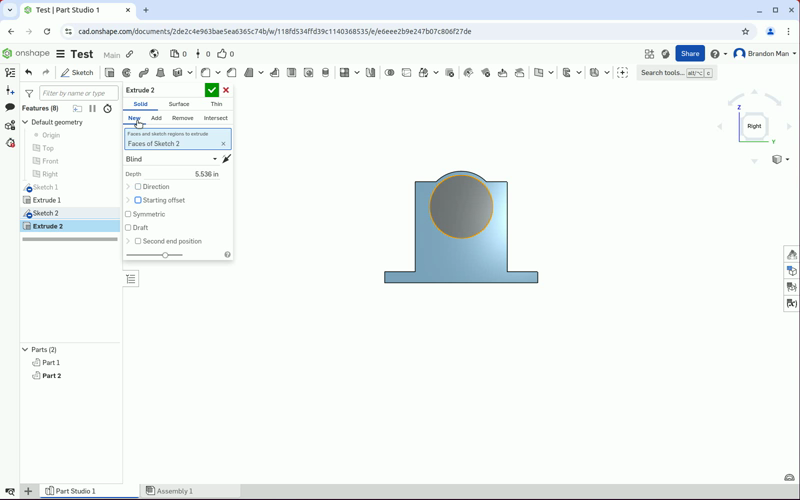
key(tab, 2)
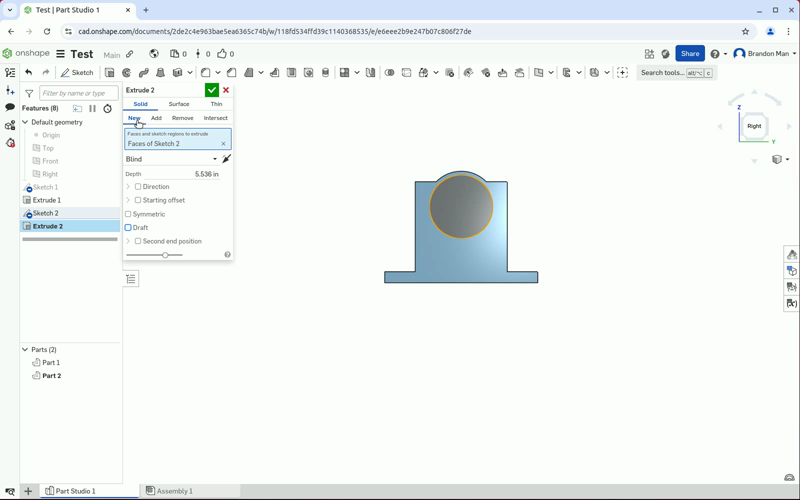
key(space)
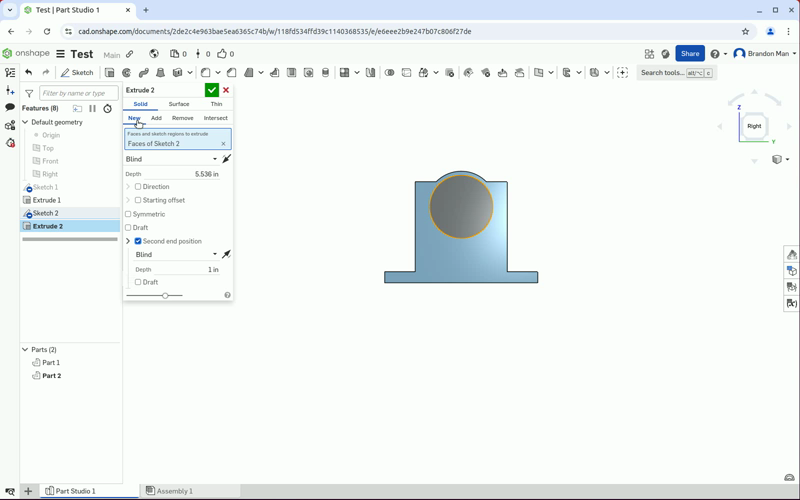
key(tab, 3)
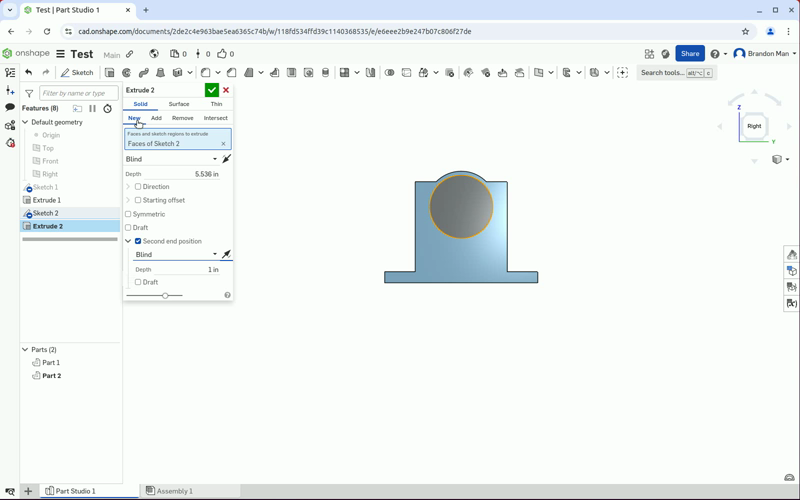
text(5.536)
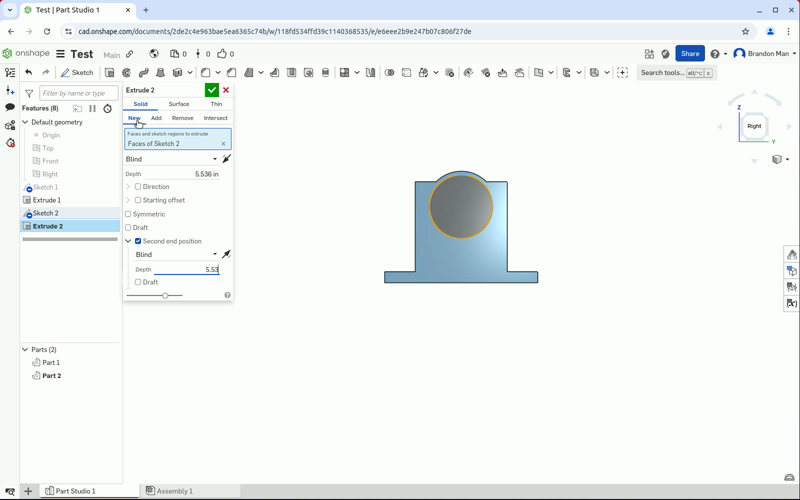
key(enter)
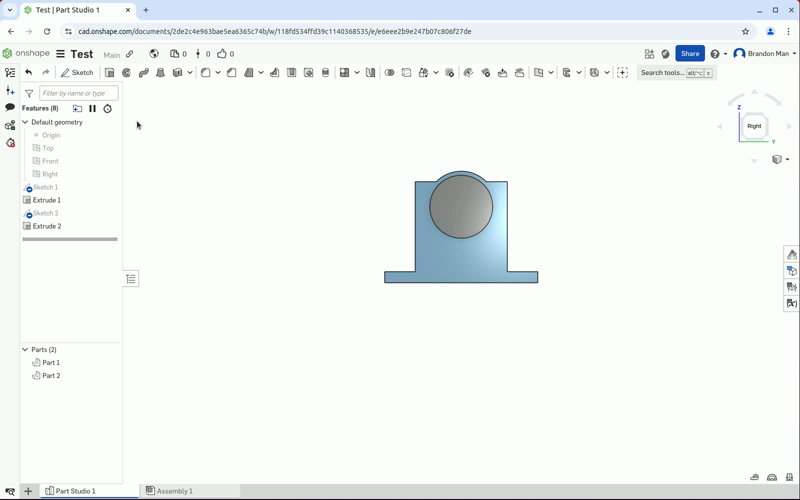
key(shift+h)
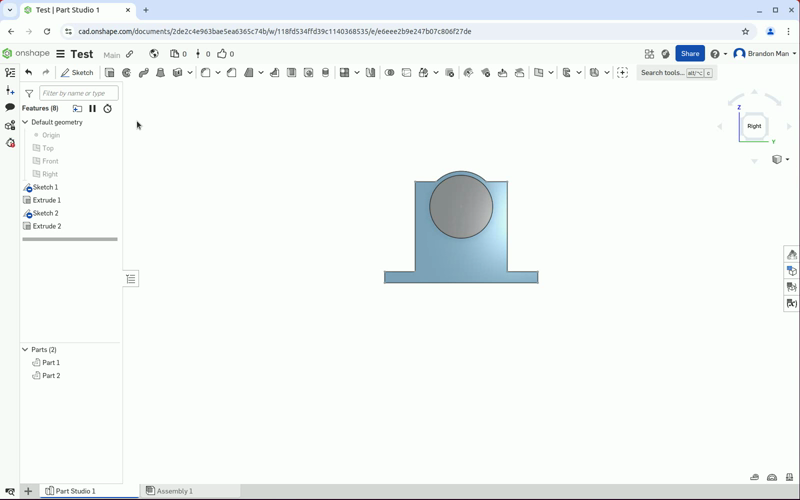
key(shift+h)
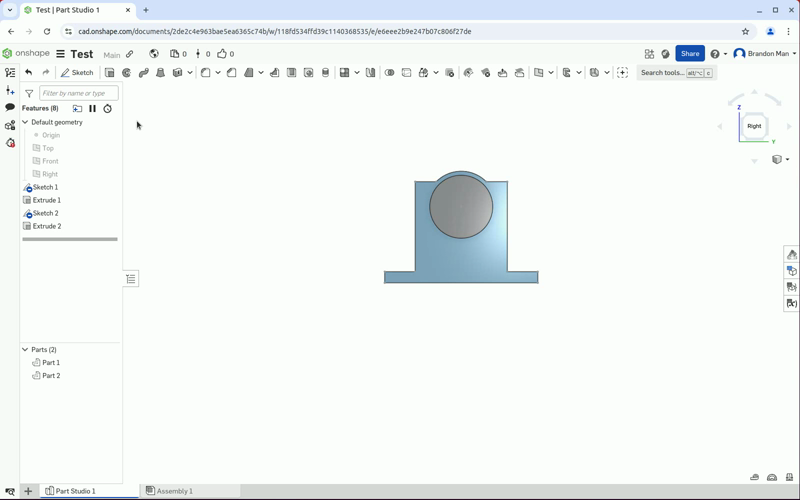
key(shift+7)
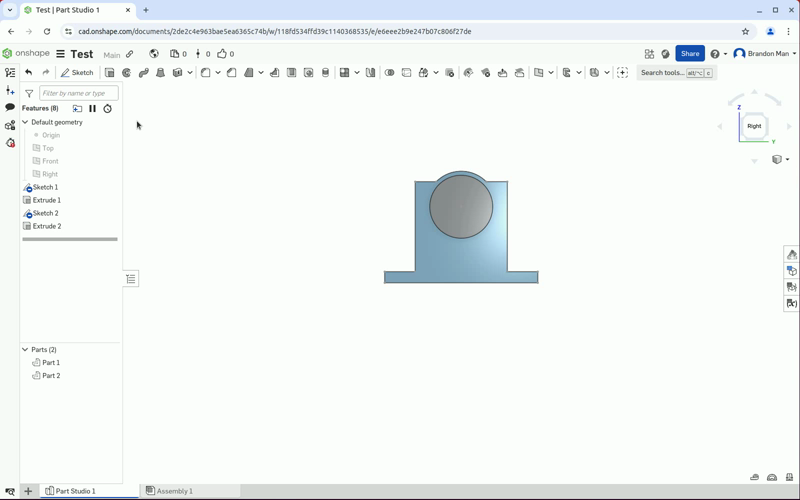
key(right, 2)
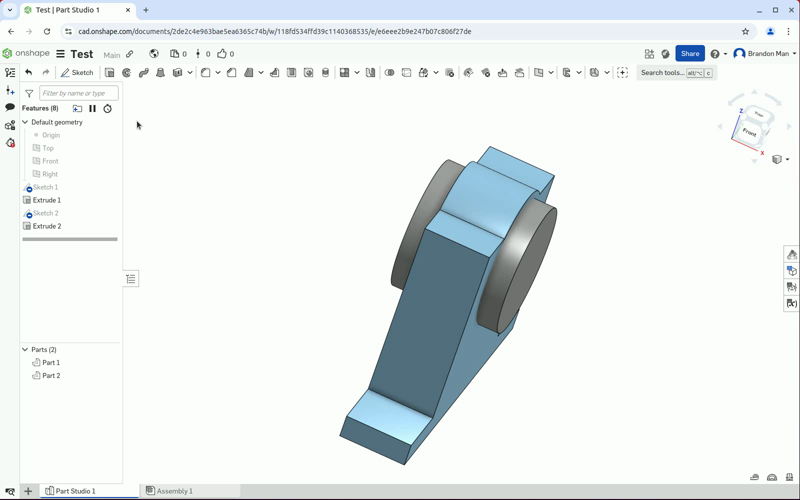
key(down, 2)
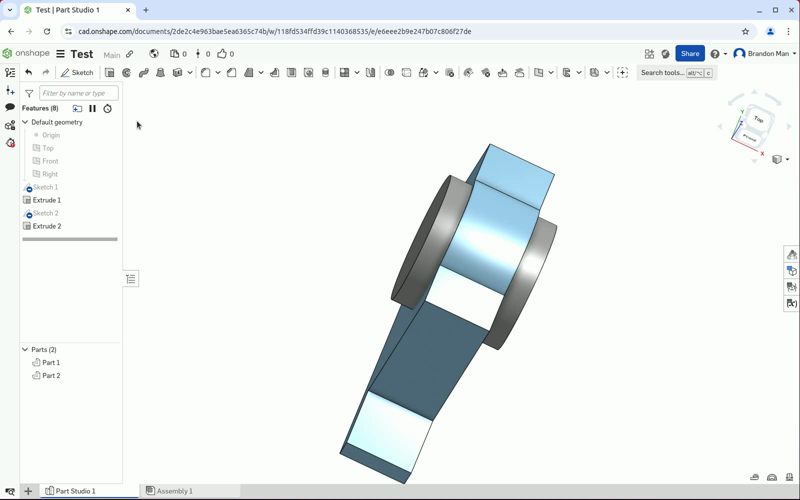
key(up, 2)
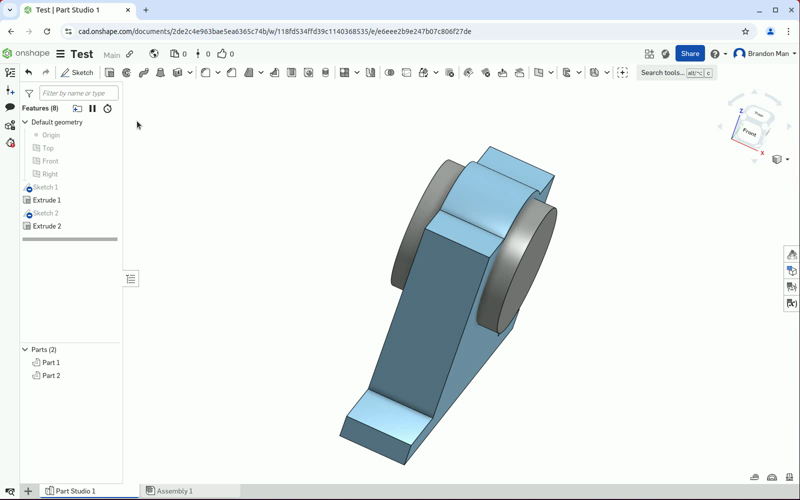
key(left, 2)
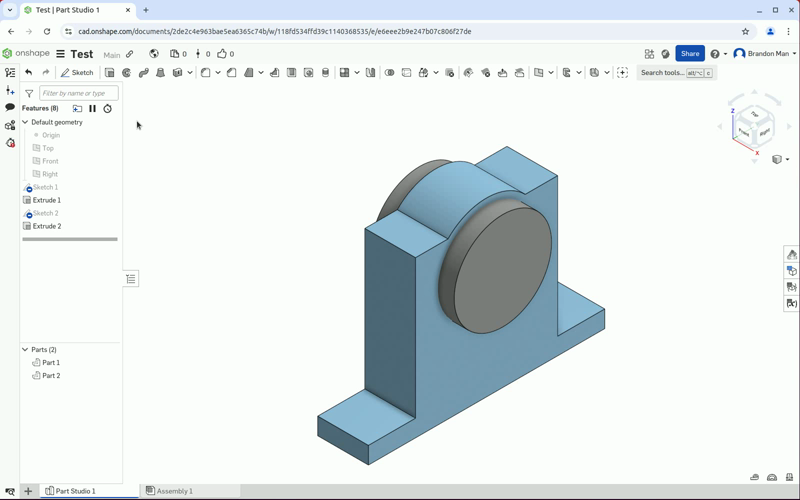
mouse_move(73, 189)
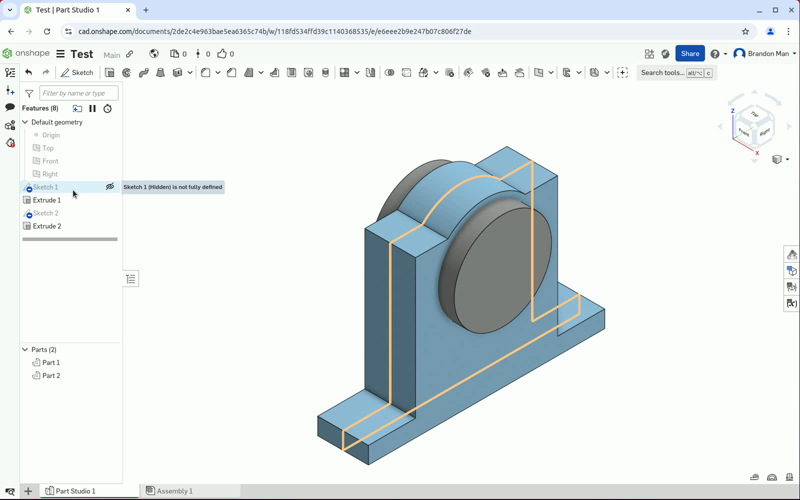
click(73, 189)